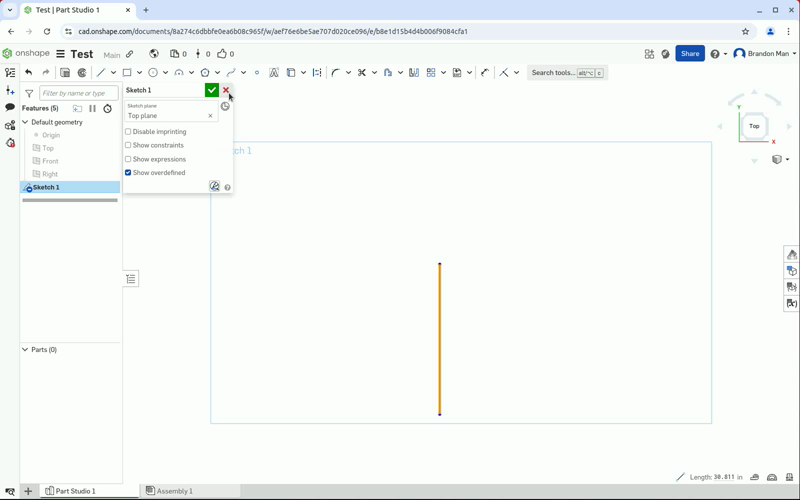
key(shift+h)
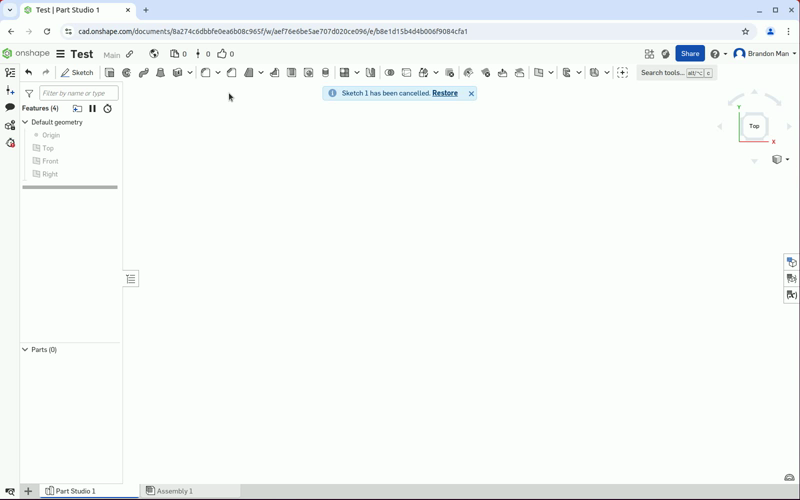
mouse_move(541, 75)
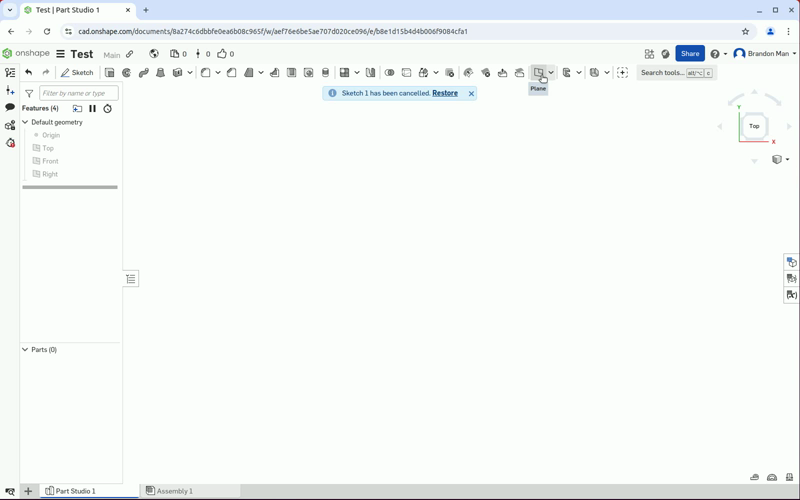
click(541, 75)
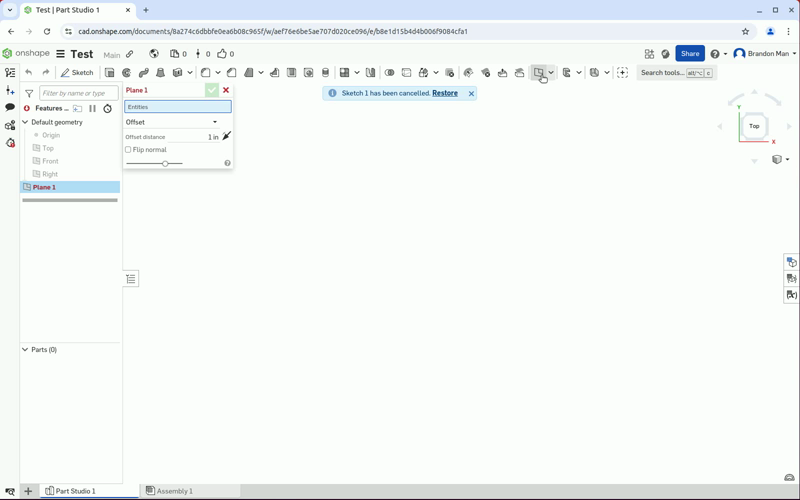
mouse_move(73, 150)
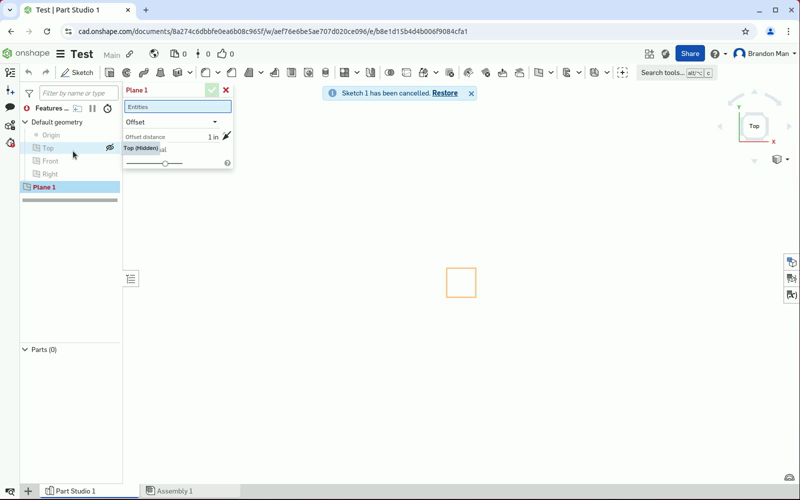
click(73, 150)
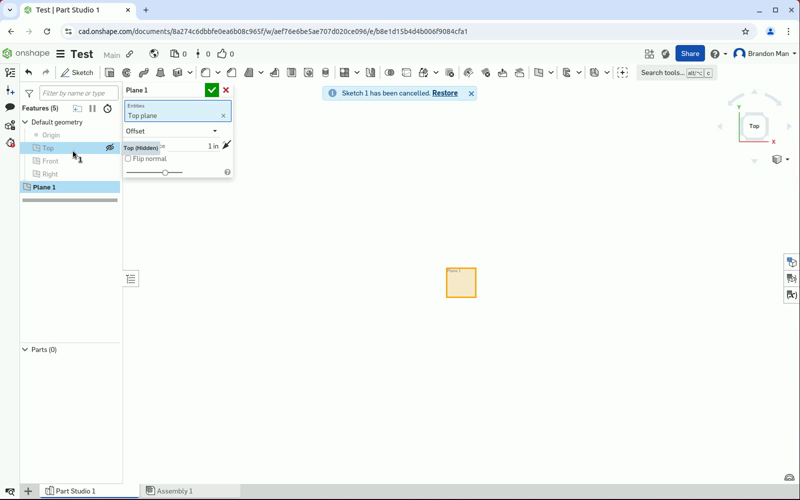
key(tab, 2)
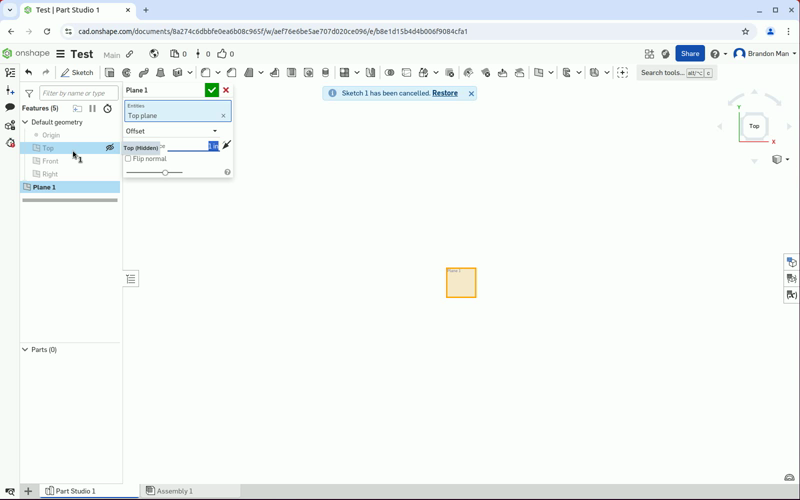
text(0.246)
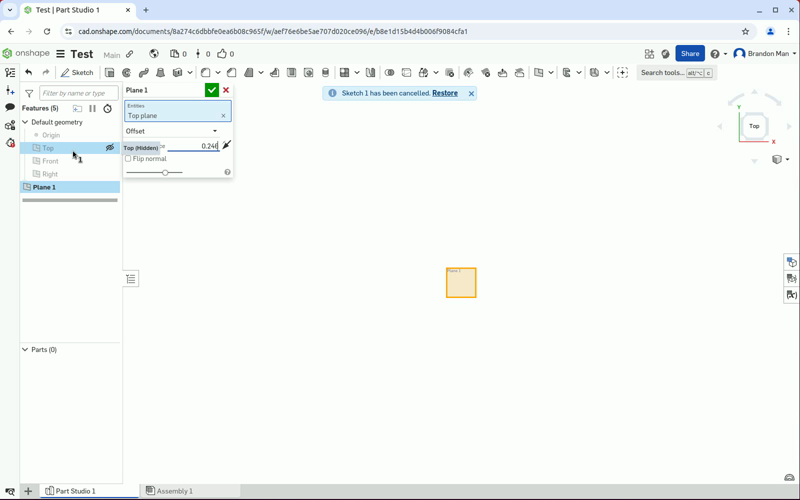
key(enter, 2)
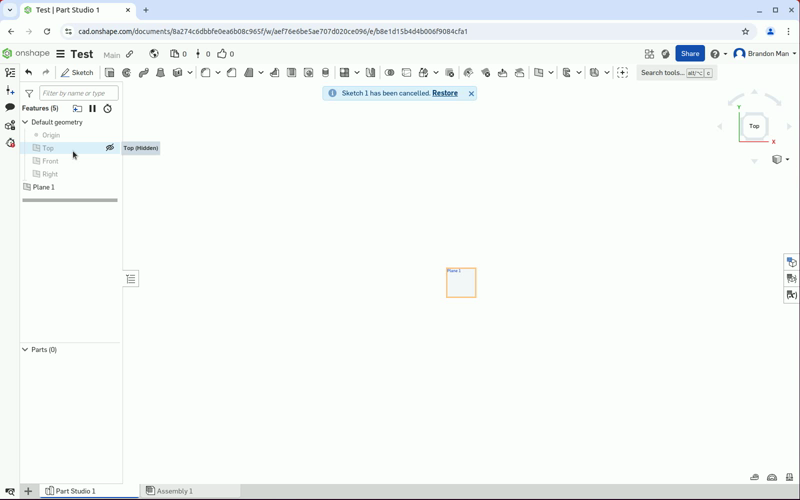
key(shift+s)
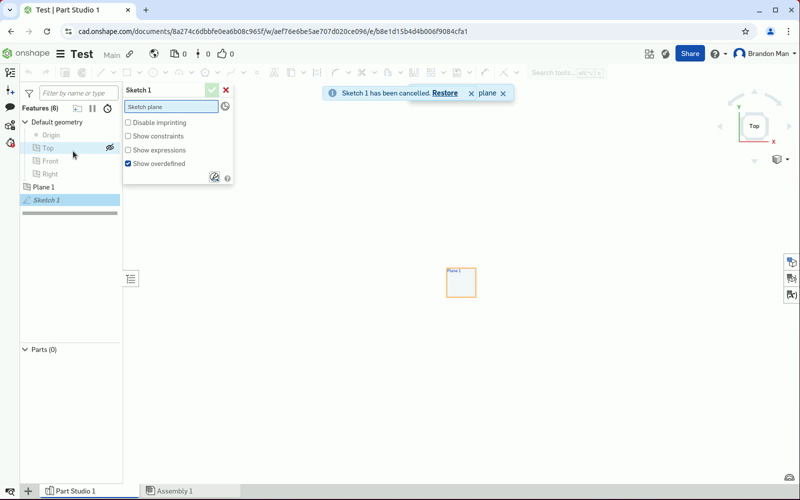
mouse_move(73, 189)
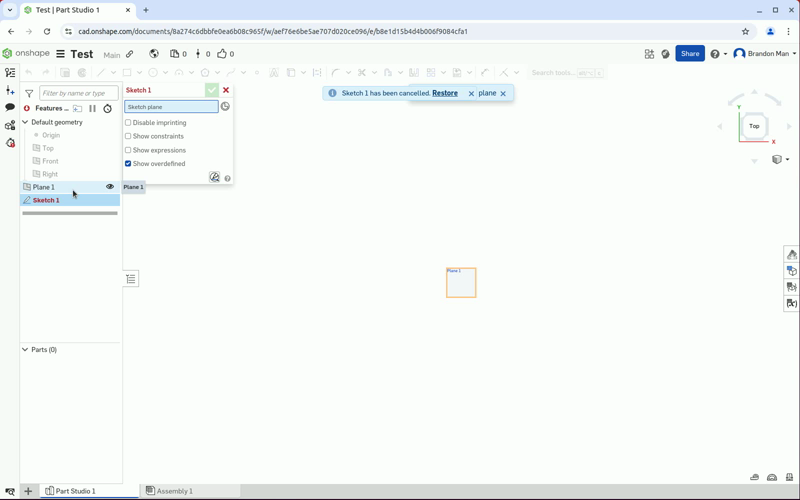
click(73, 189)
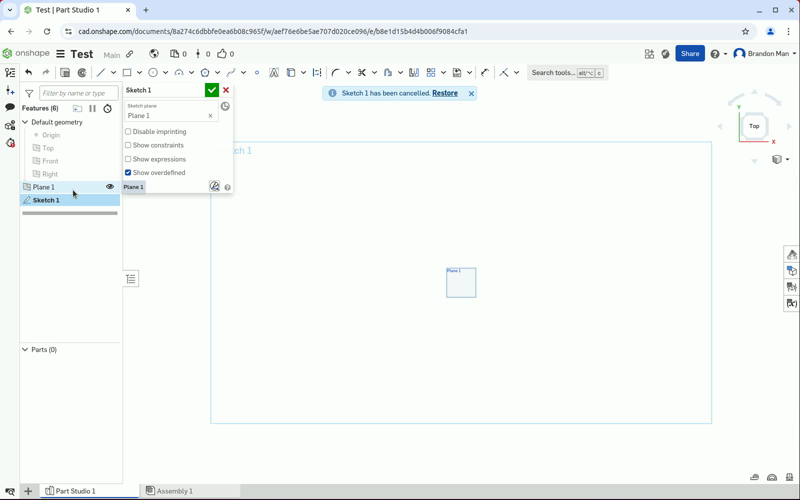
mouse_move(73, 352)
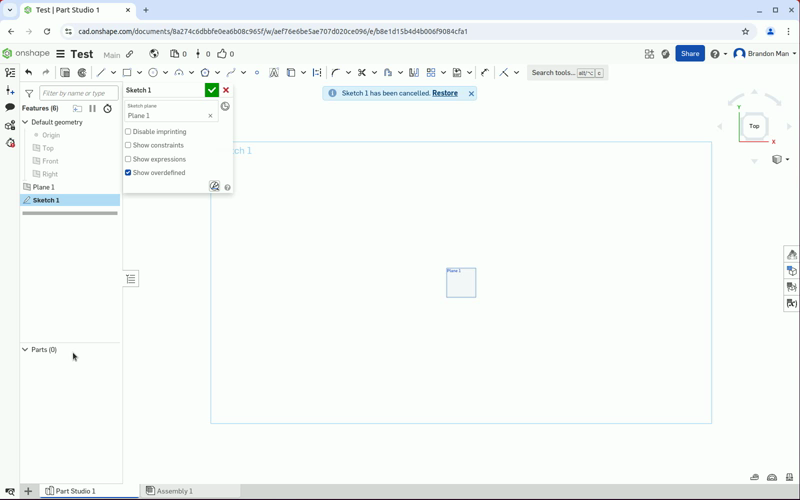
key(y)
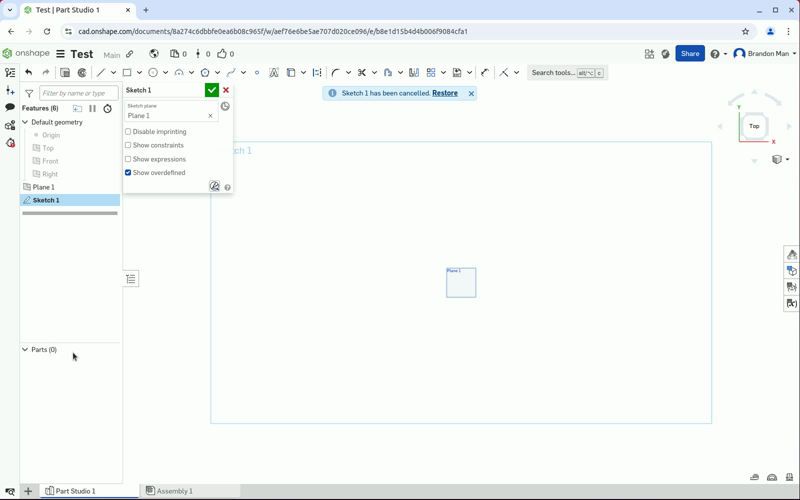
key(l)
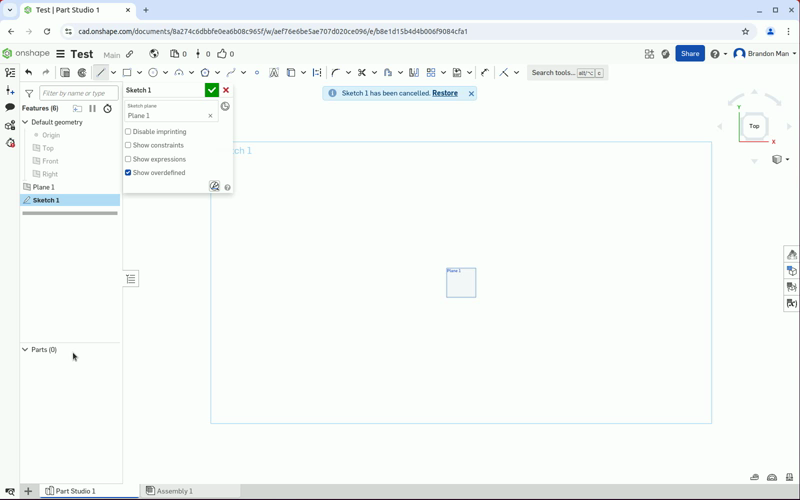
key_down(shift)
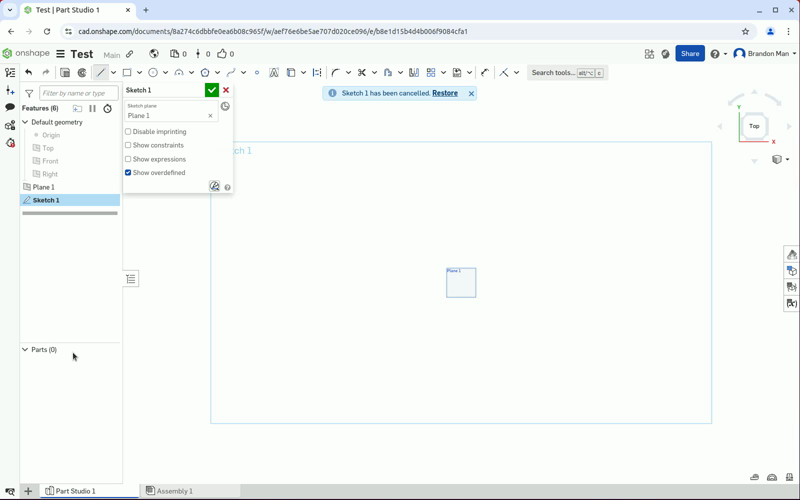
mouse_move(397, 299)
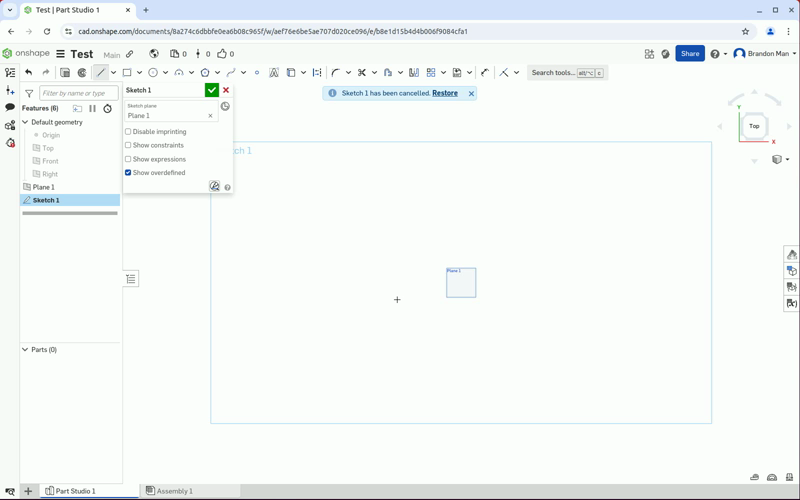
click(397, 299)
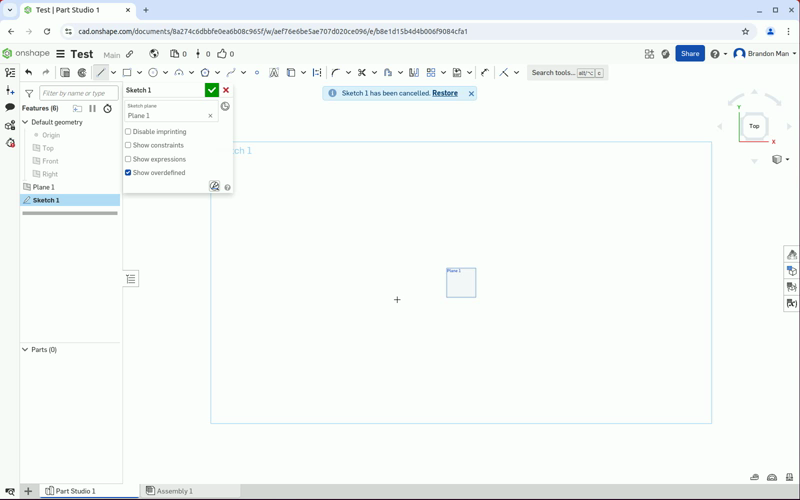
key_up(shift)
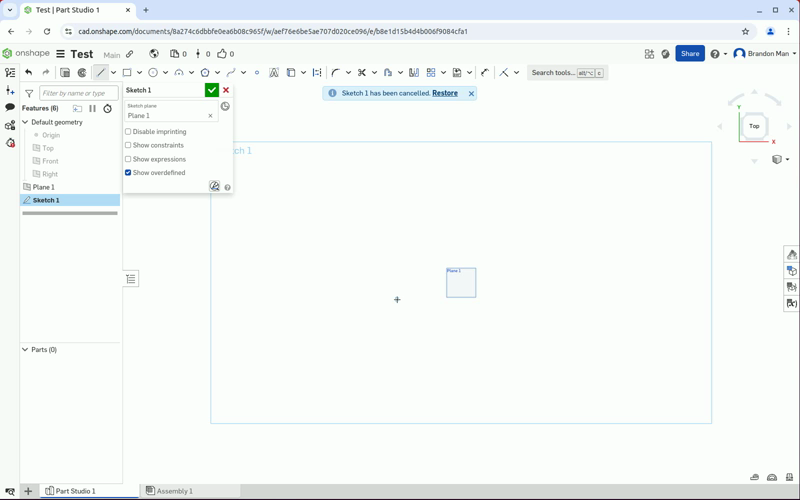
key_down(shift)
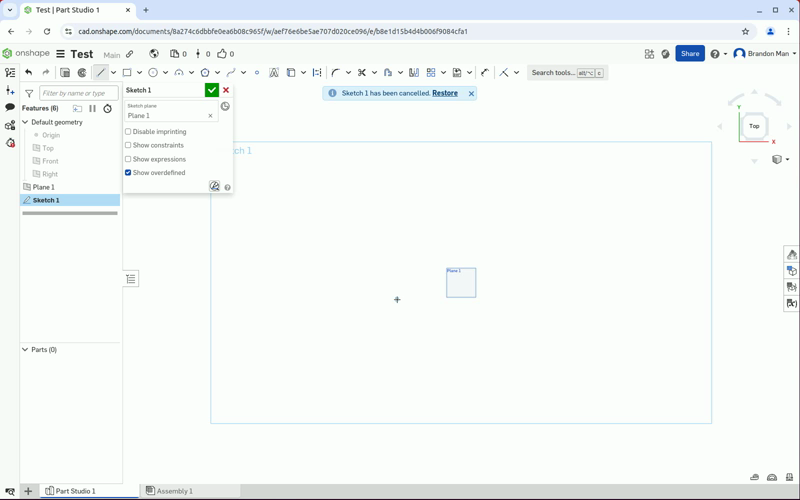
mouse_move(427, 299)
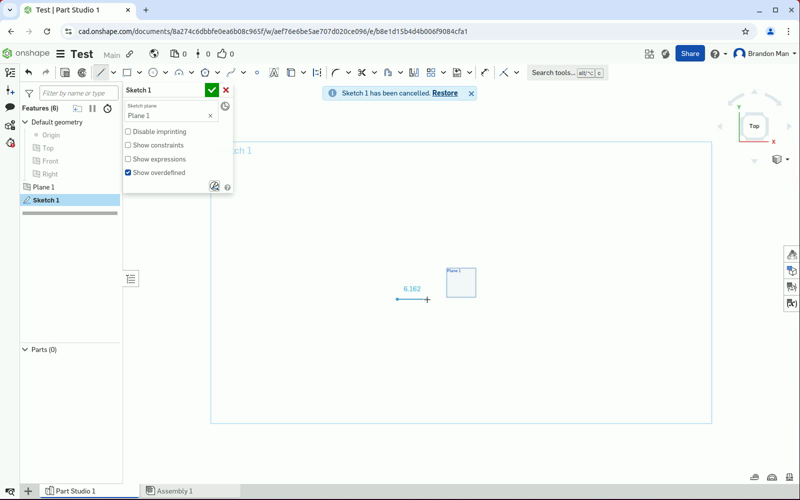
mouse_move(404, 348)
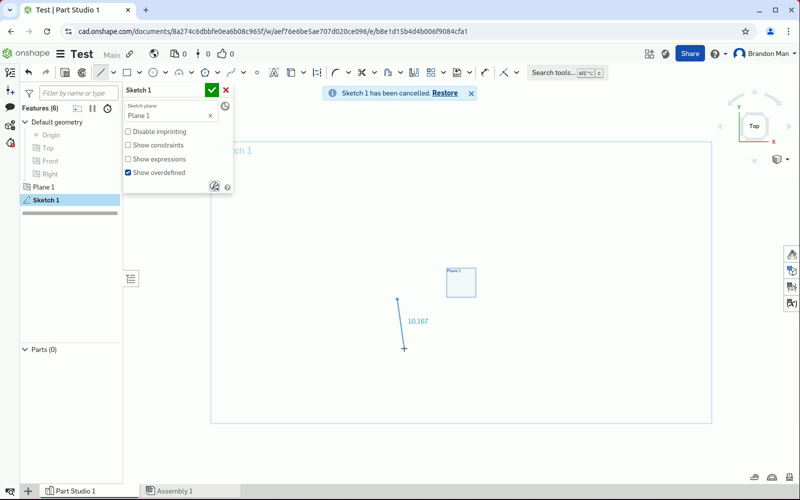
click(404, 348)
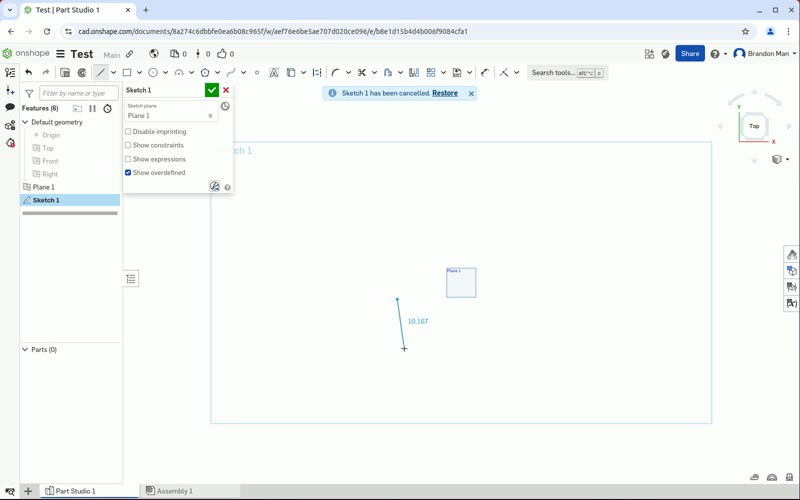
key_up(shift)
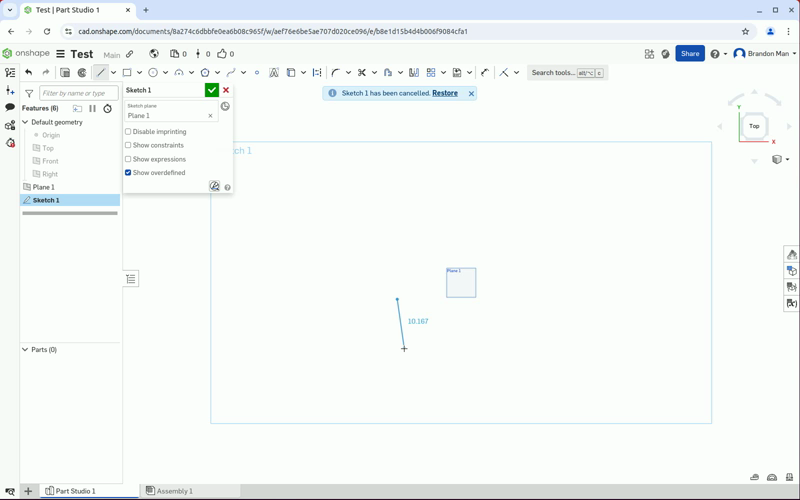
key_down(shift)
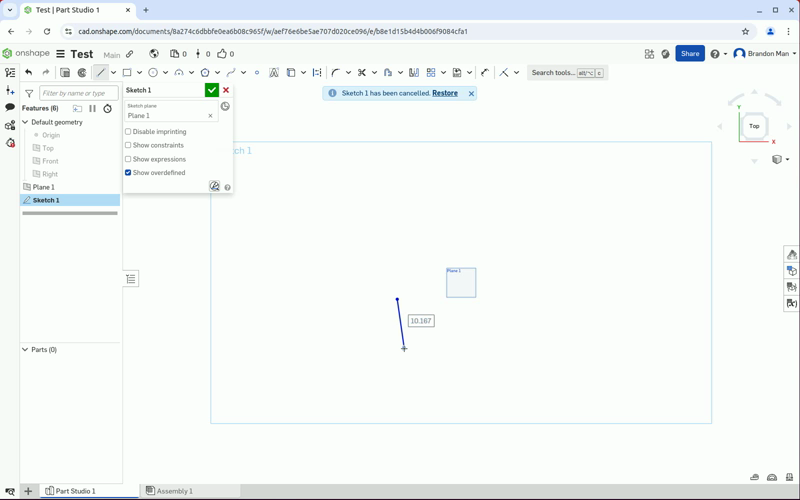
mouse_move(434, 348)
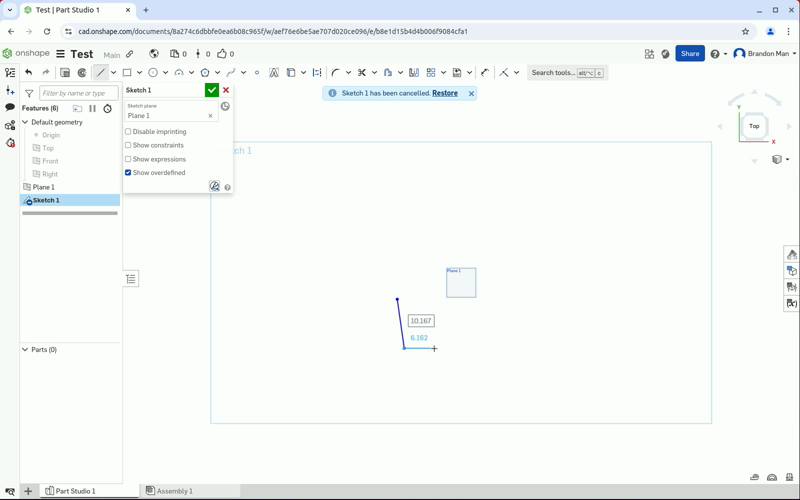
mouse_move(411, 346)
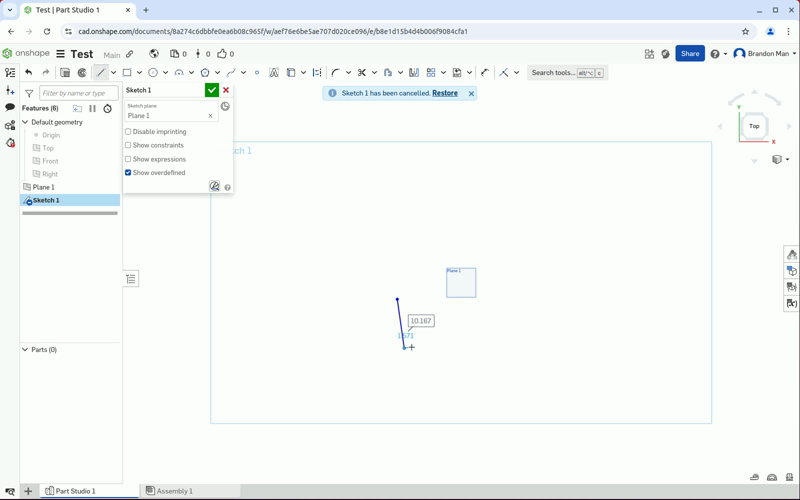
click(411, 346)
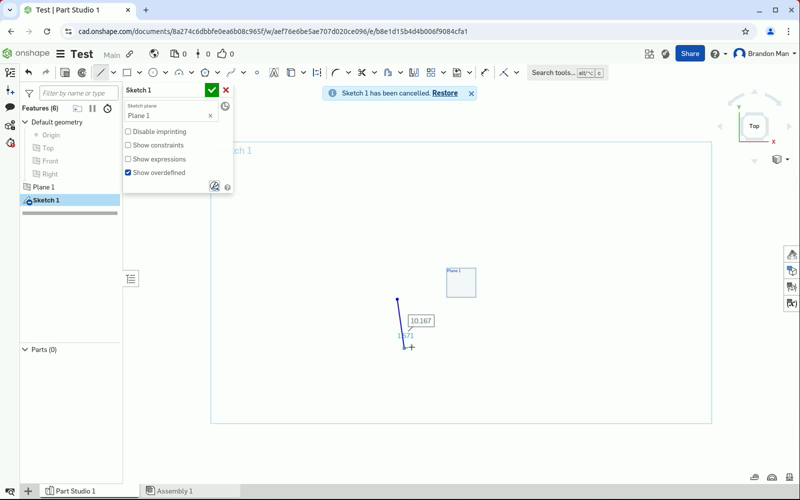
key_up(shift)
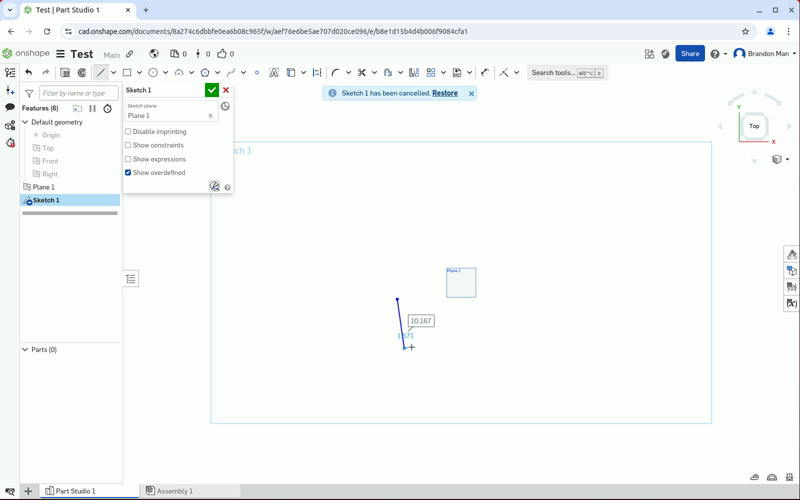
key_down(shift)
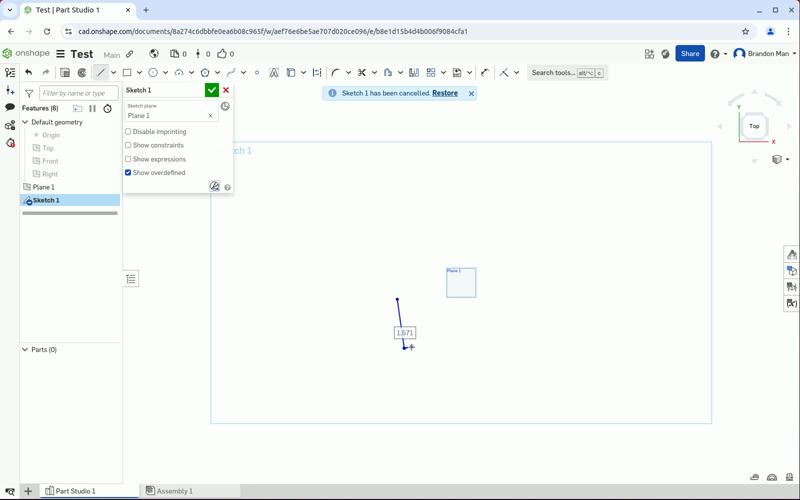
mouse_move(441, 346)
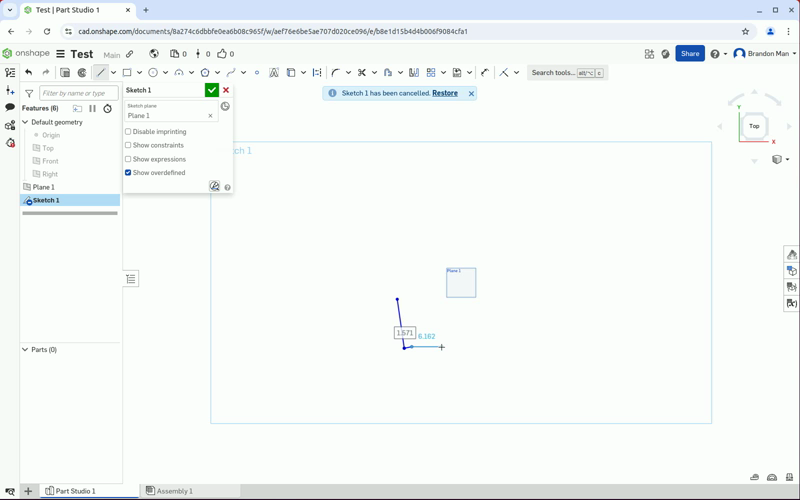
mouse_move(405, 298)
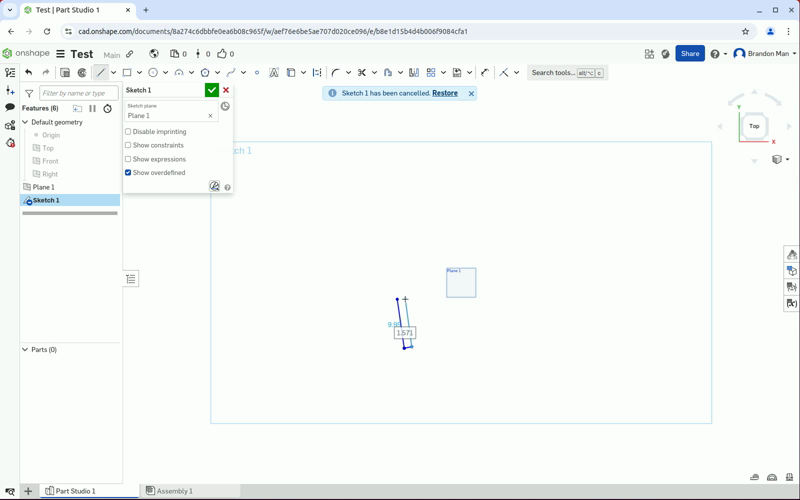
click(405, 298)
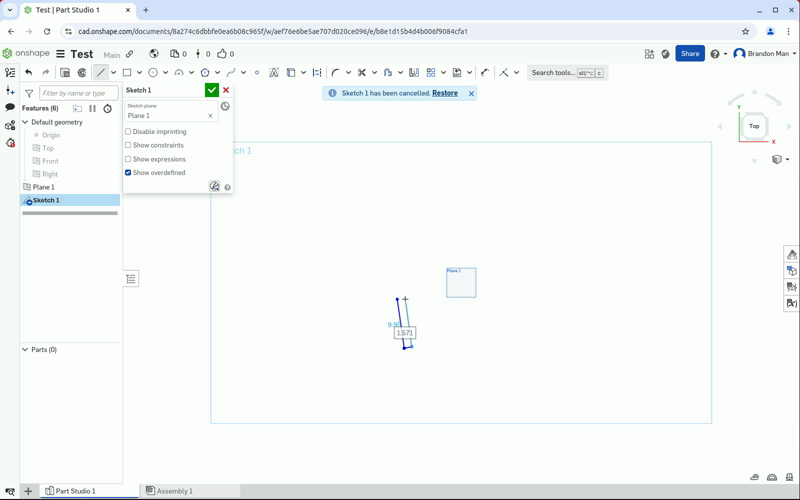
key_up(shift)
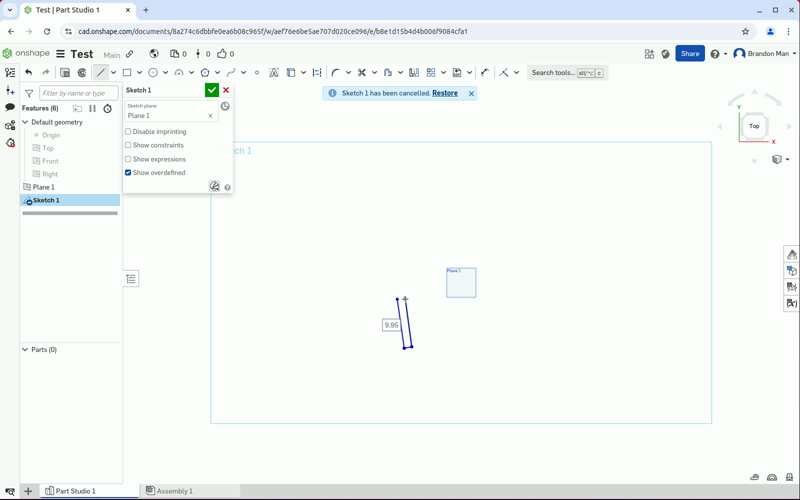
key(esc)
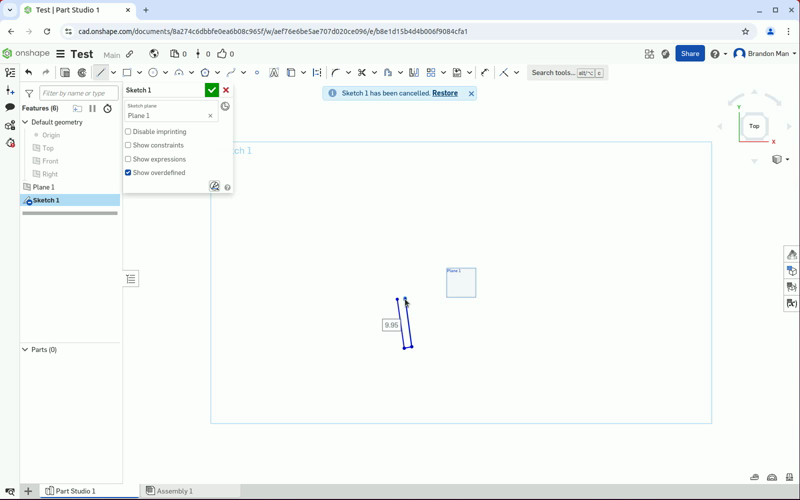
key(a)
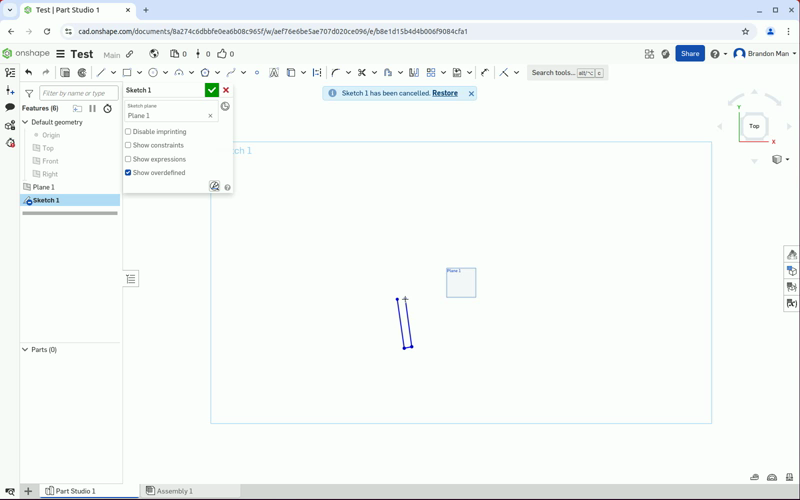
mouse_move(405, 298)
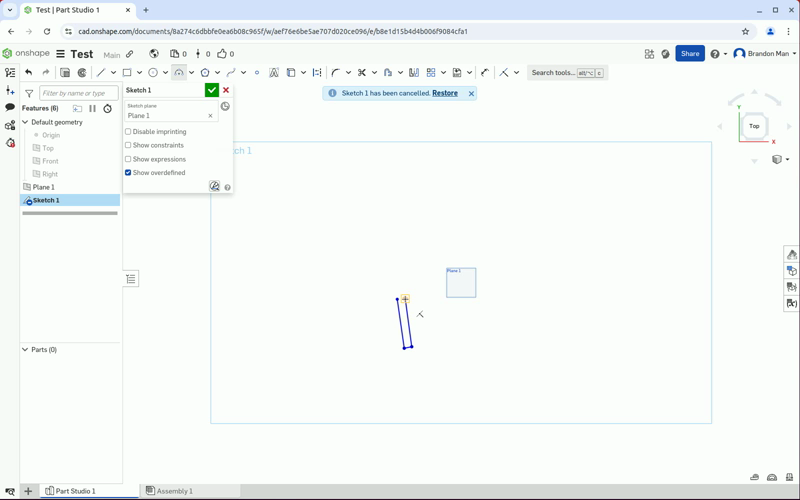
click(405, 298)
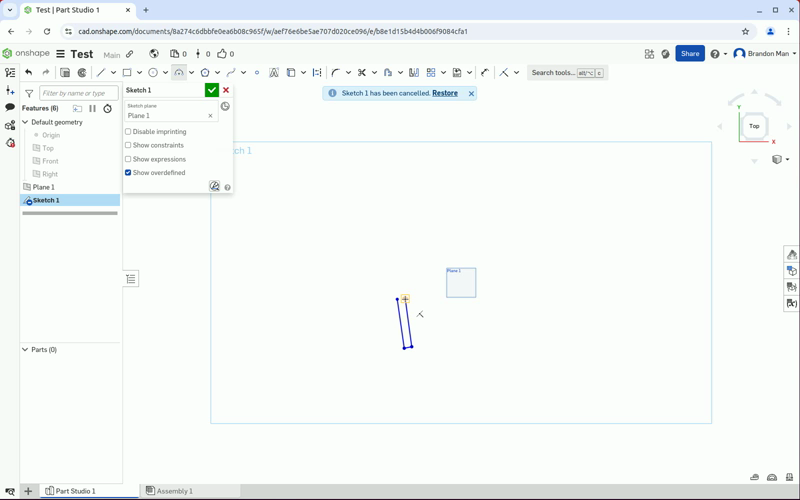
mouse_move(397, 299)
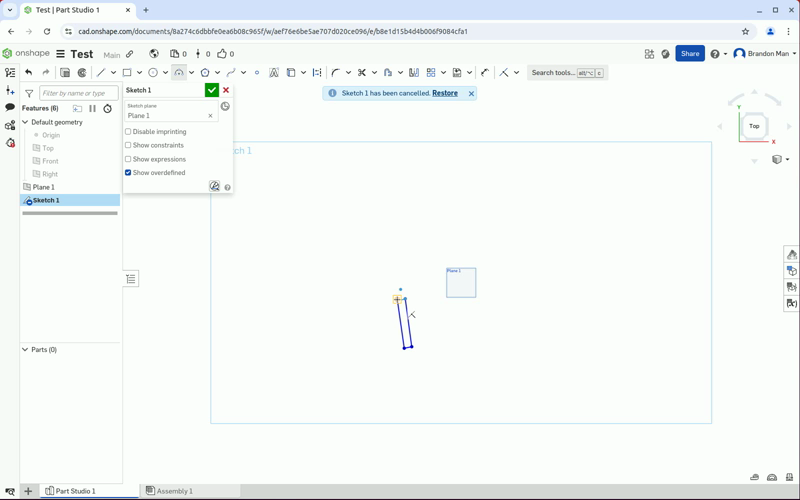
click(397, 299)
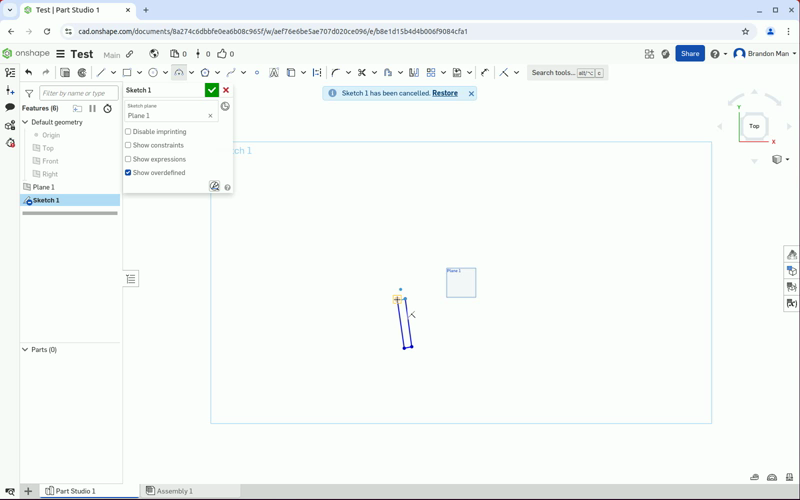
key_down(shift)
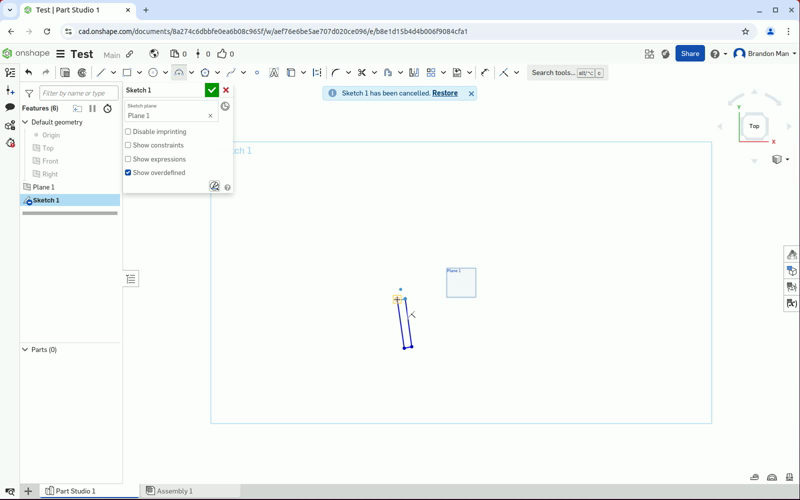
mouse_move(401, 298)
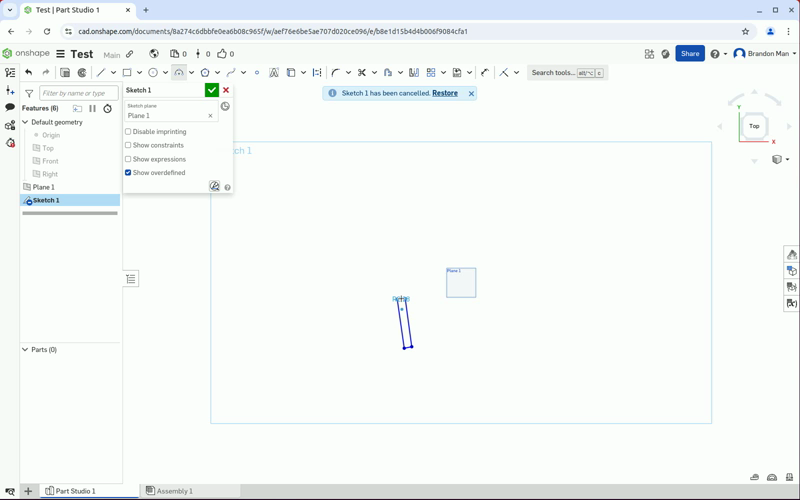
scroll(6)
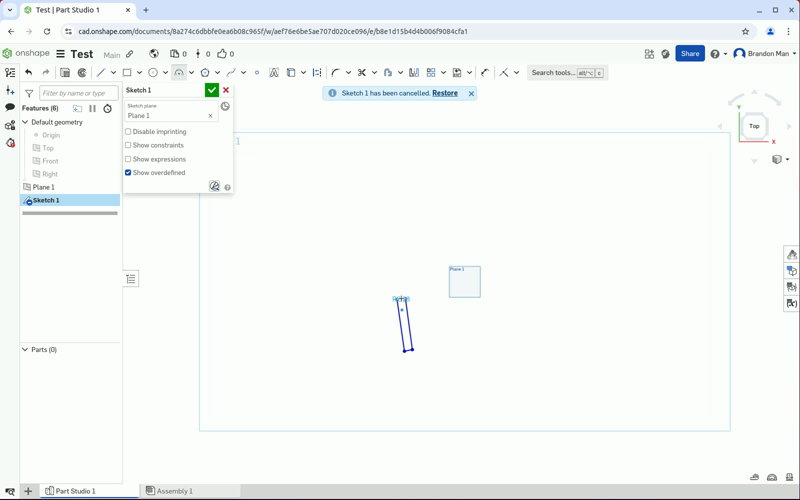
scroll(6)
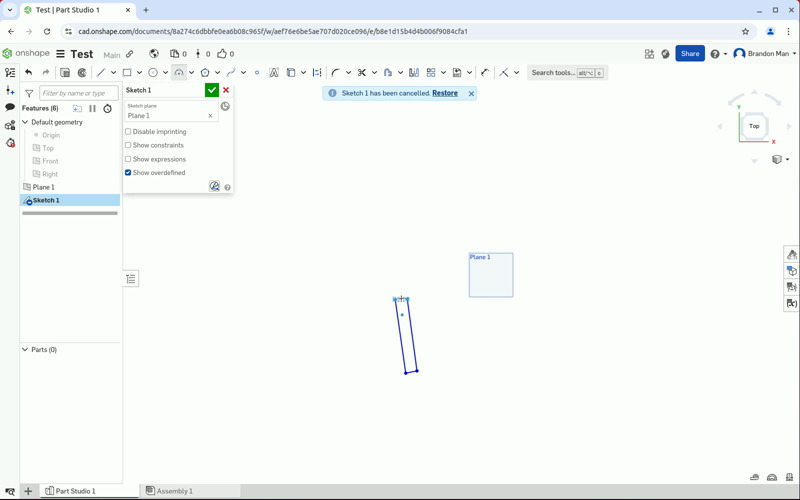
scroll(6)
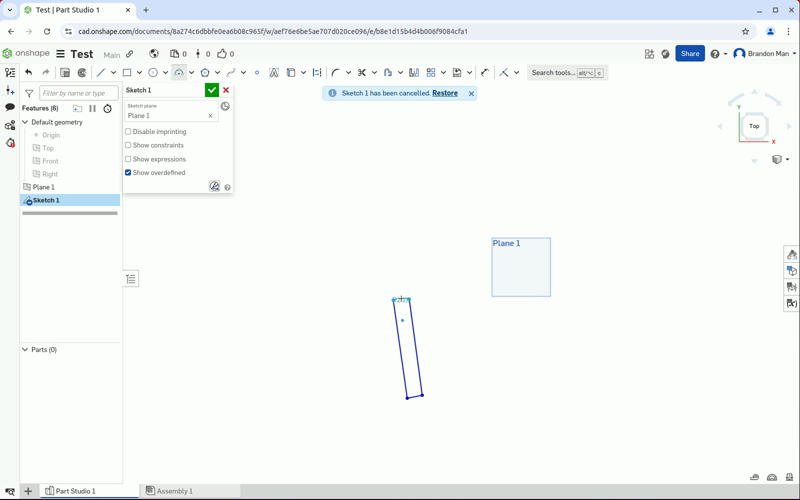
scroll(6)
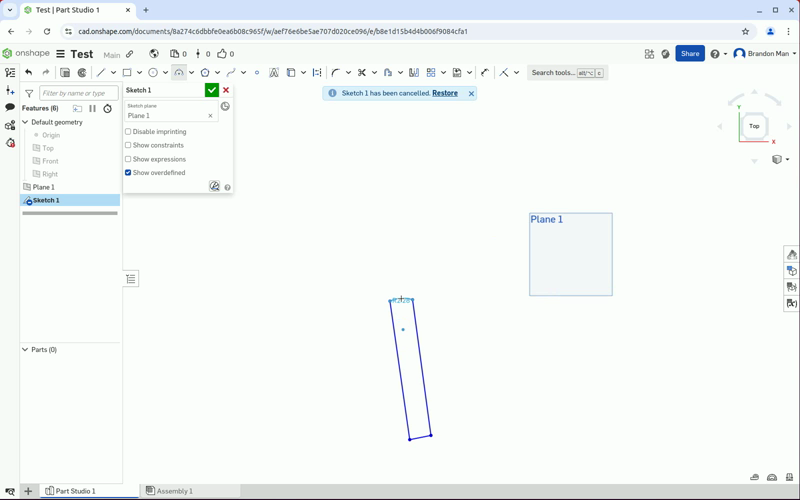
scroll(6)
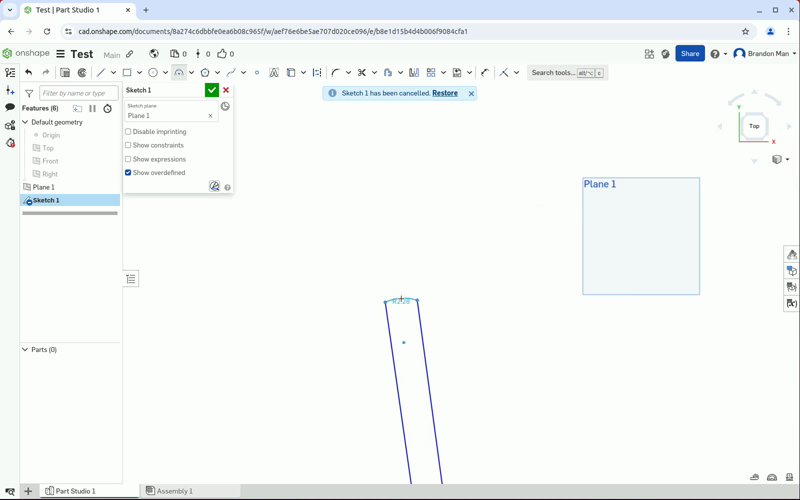
scroll(6)
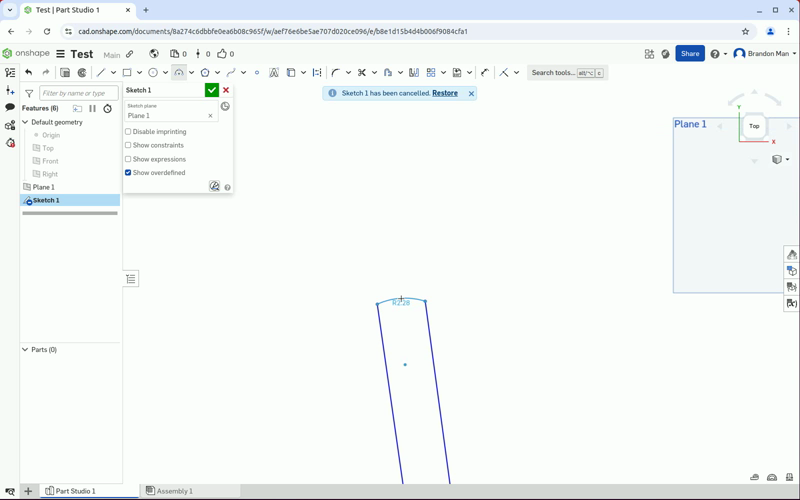
scroll(6)
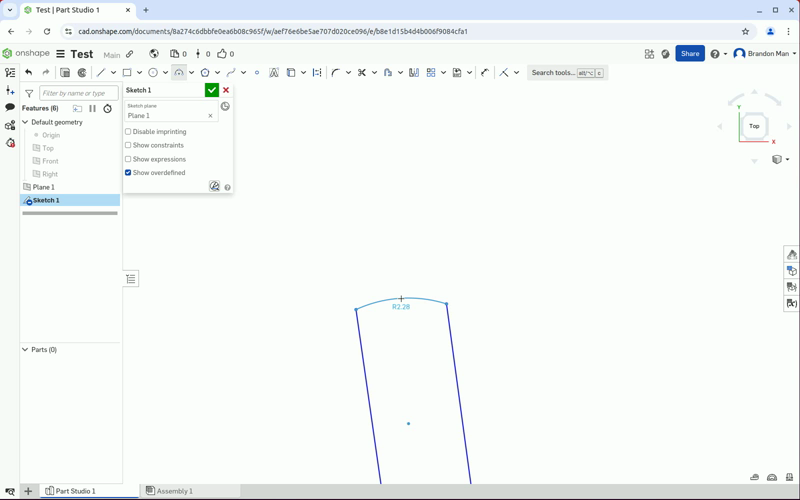
click(401, 298)
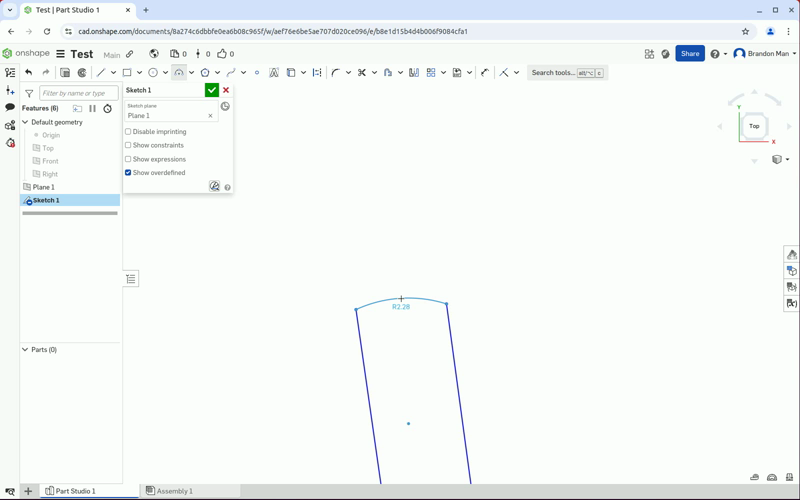
scroll(-6)
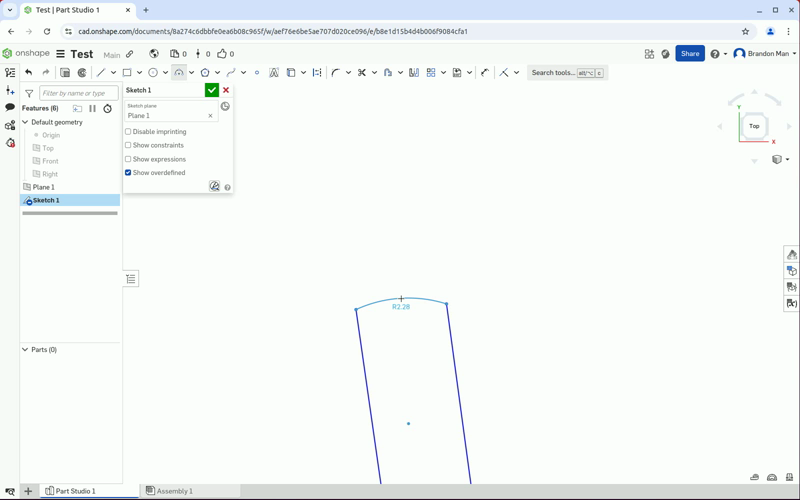
scroll(-6)
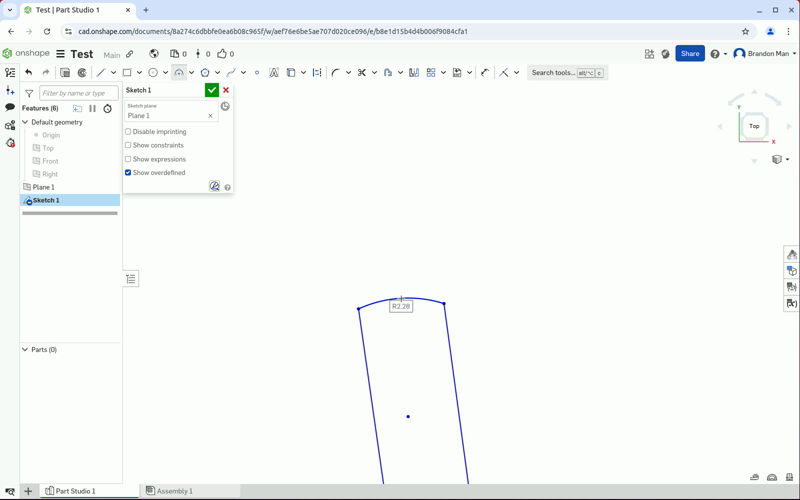
scroll(-6)
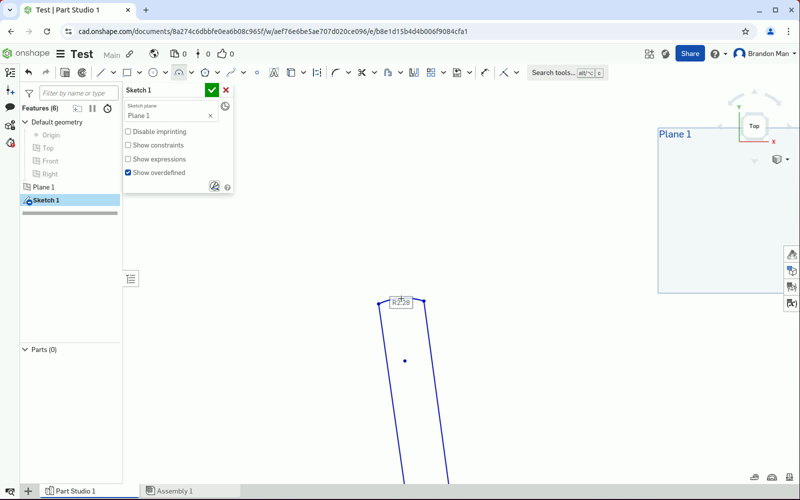
scroll(-6)
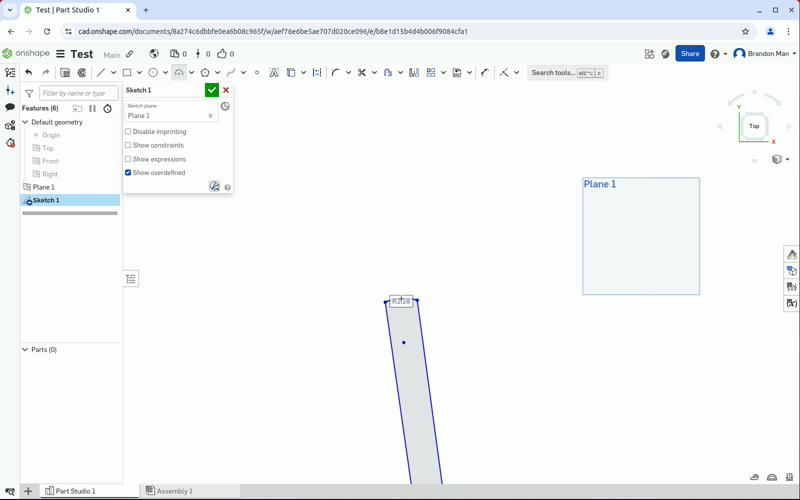
scroll(-6)
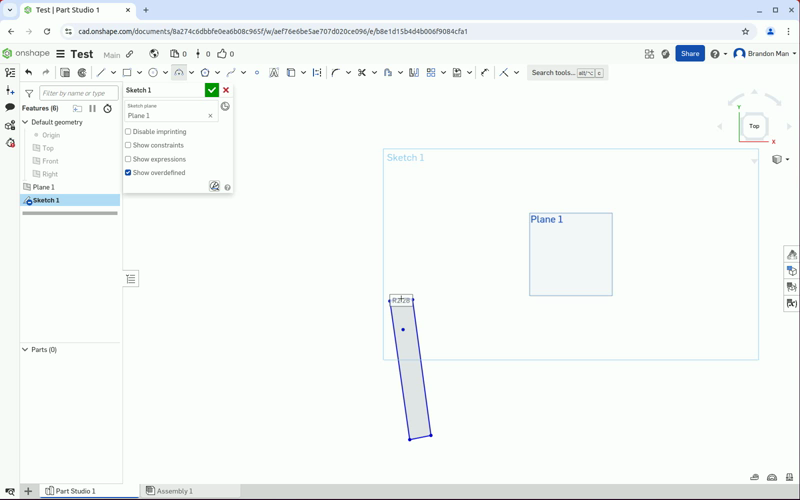
scroll(-6)
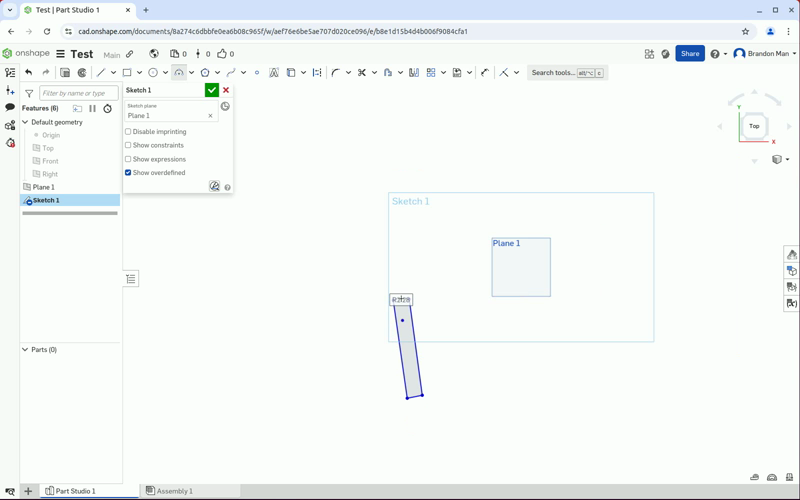
scroll(-6)
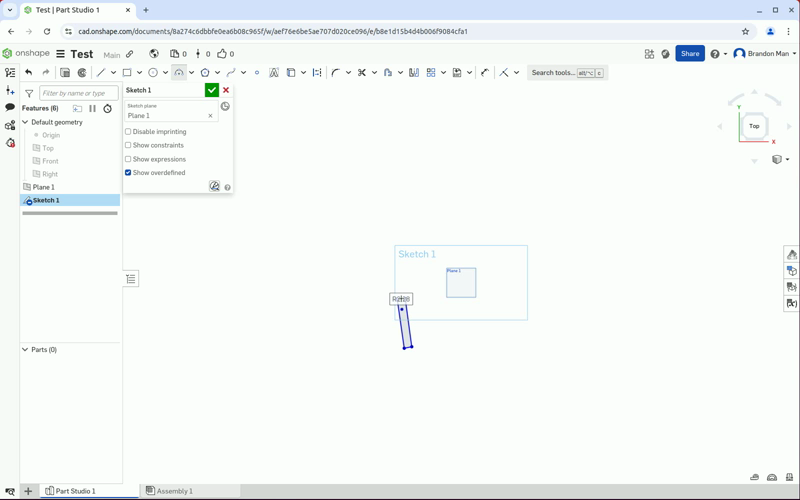
key_up(shift)
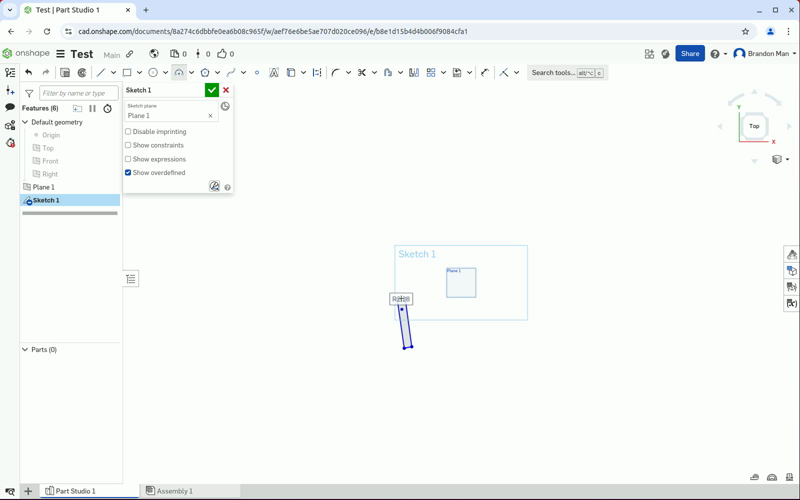
key(esc)
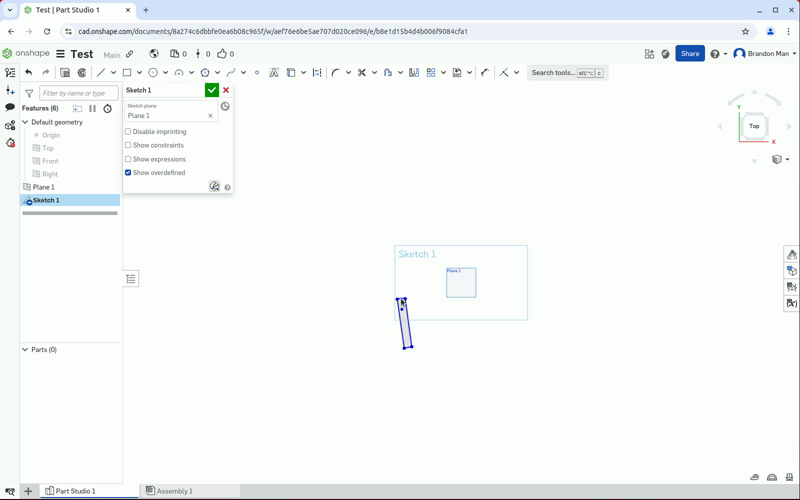
mouse_move(404, 305)
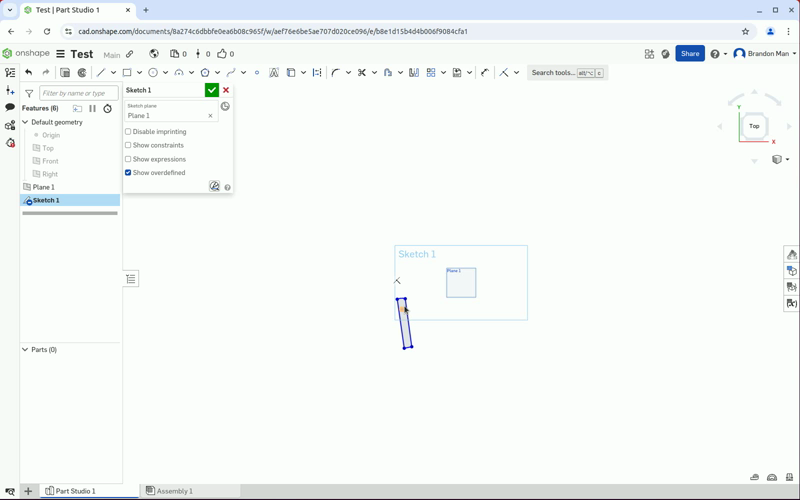
scroll(6)
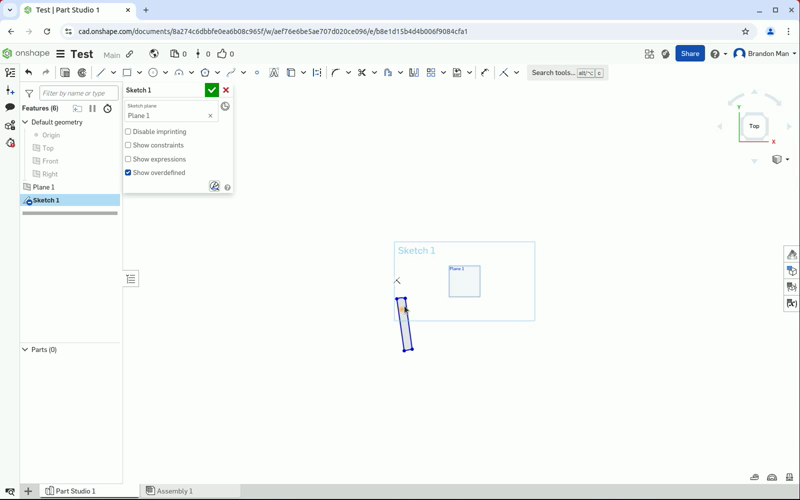
scroll(6)
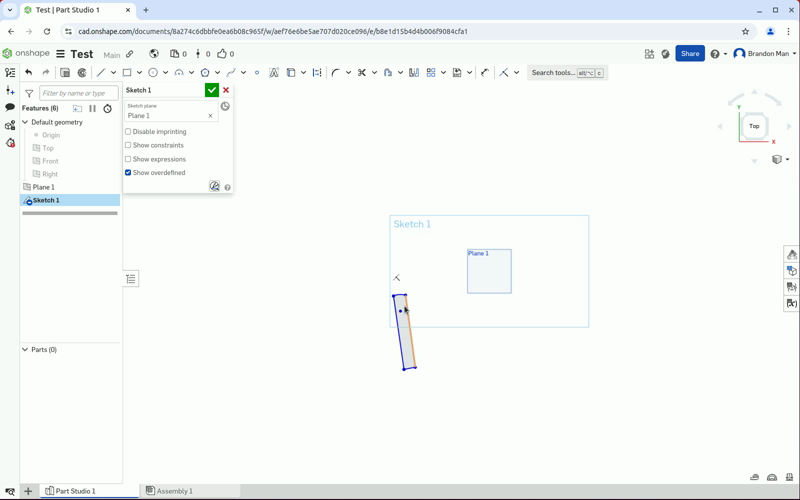
scroll(6)
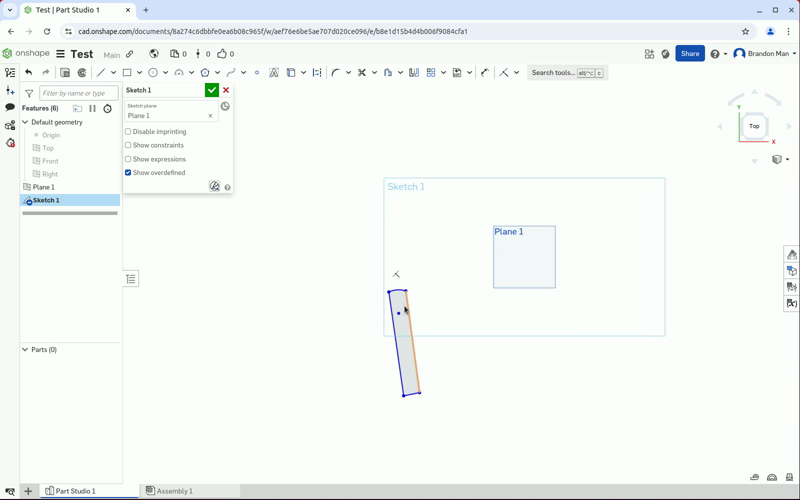
scroll(6)
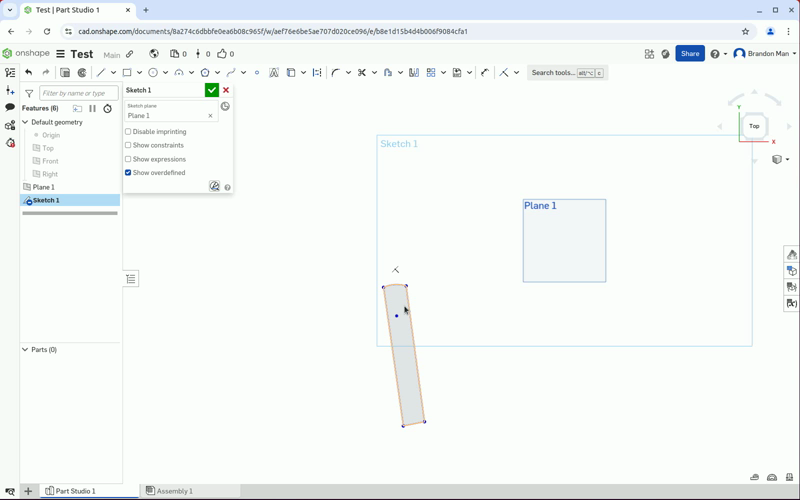
scroll(6)
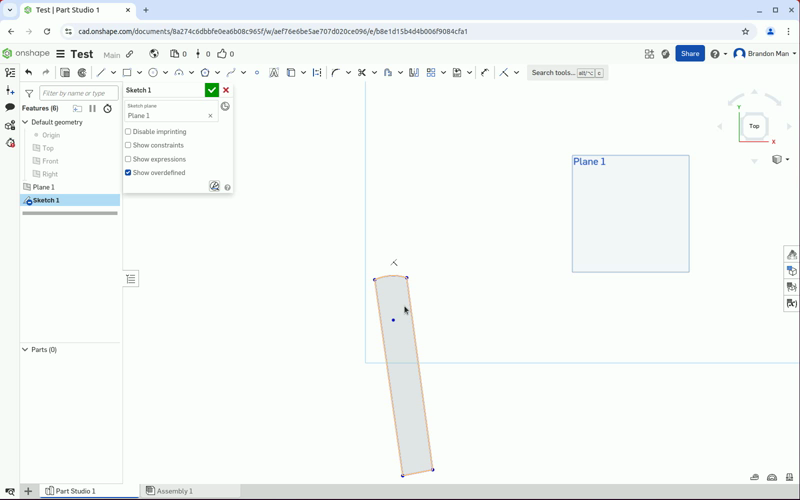
scroll(6)
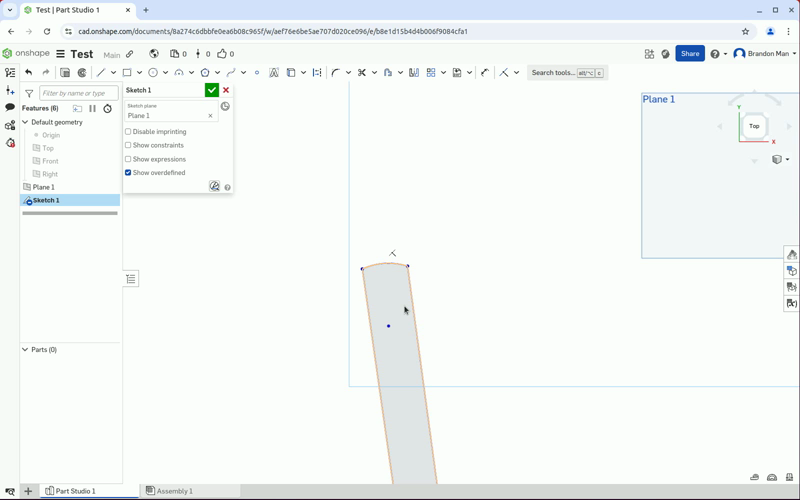
scroll(6)
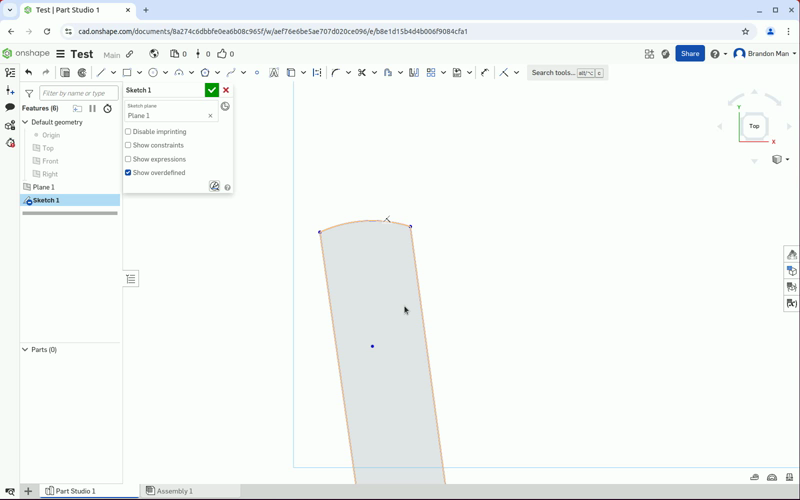
click(404, 305)
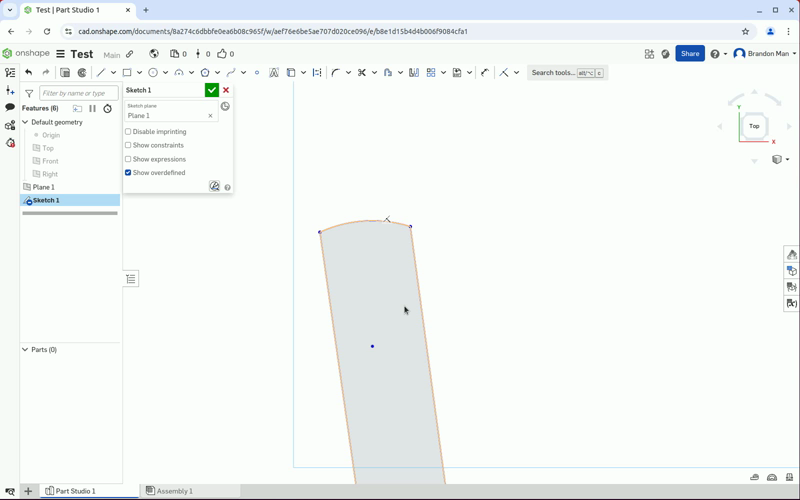
scroll(-6)
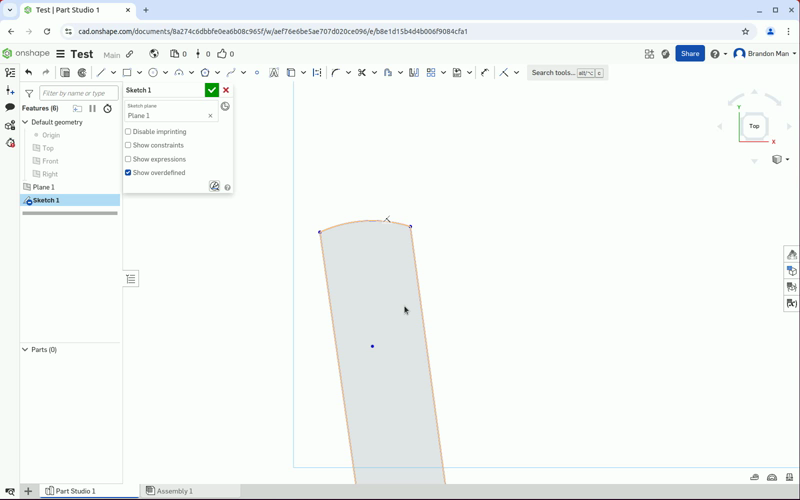
scroll(-6)
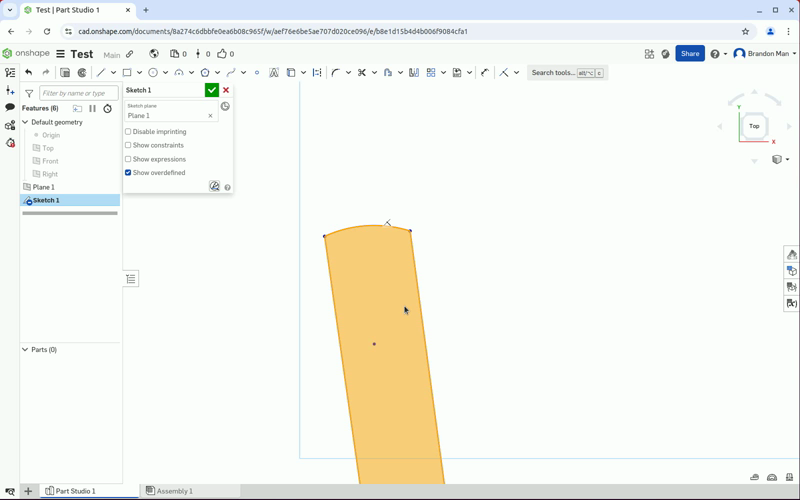
scroll(-6)
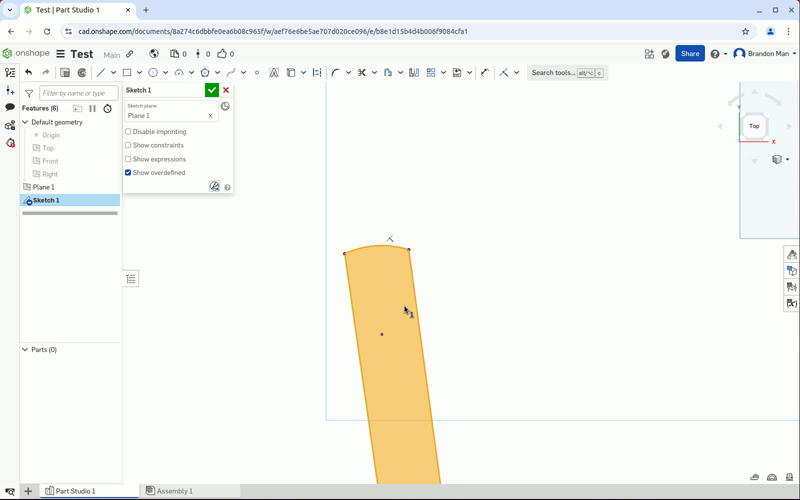
scroll(-6)
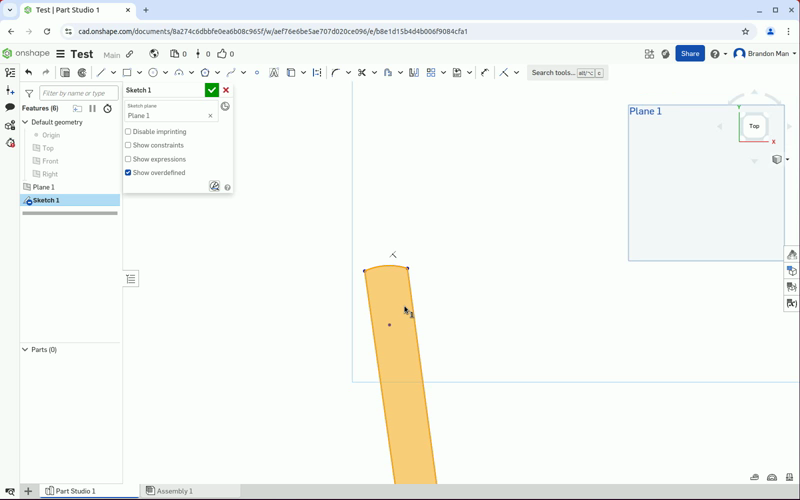
scroll(-6)
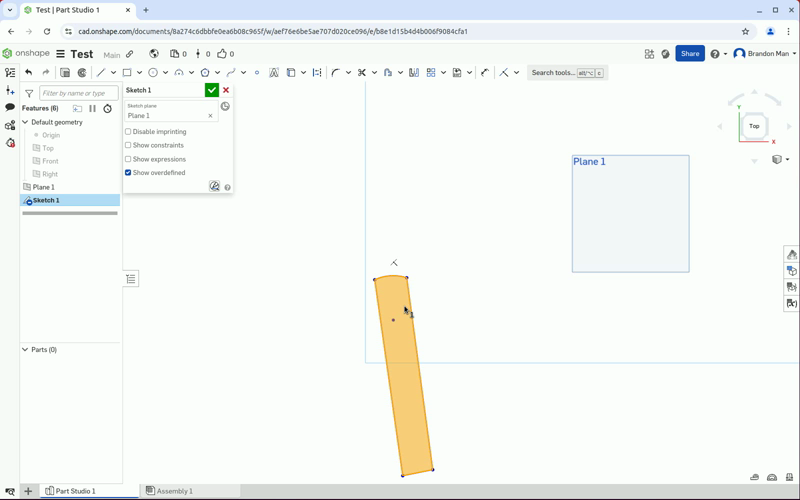
scroll(-6)
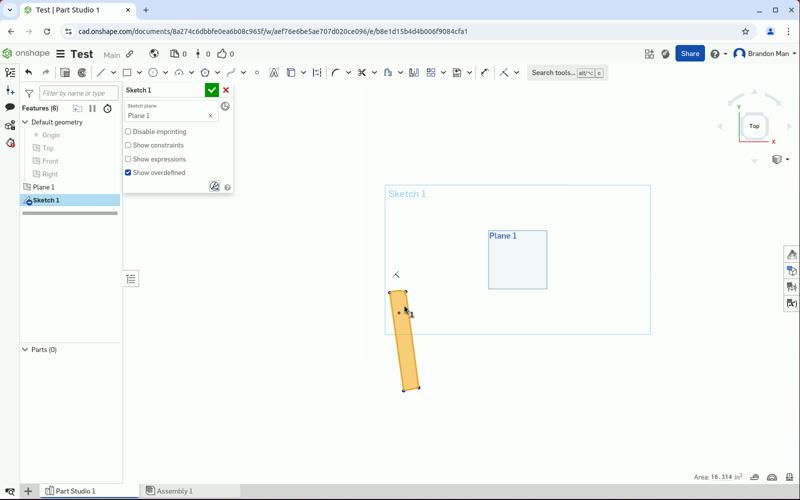
scroll(-6)
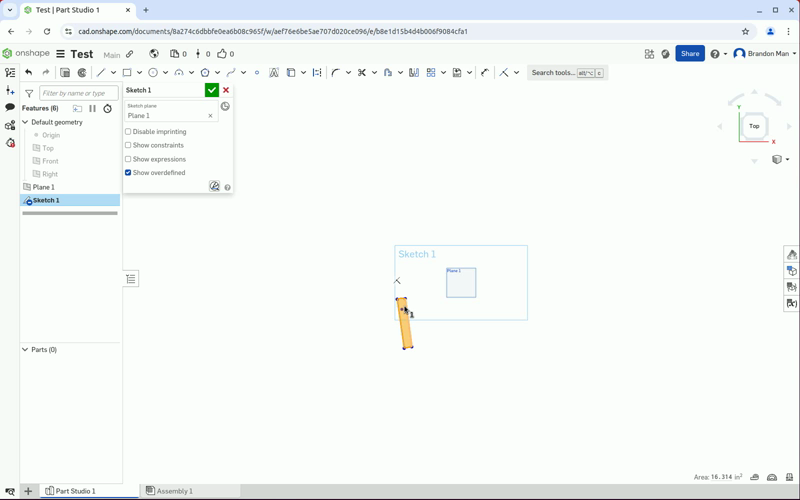
mouse_move(73, 352)
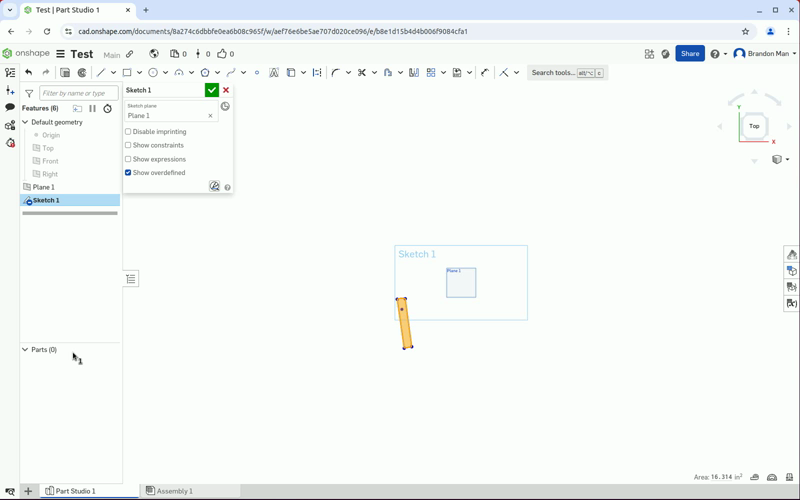
key(shift+y)
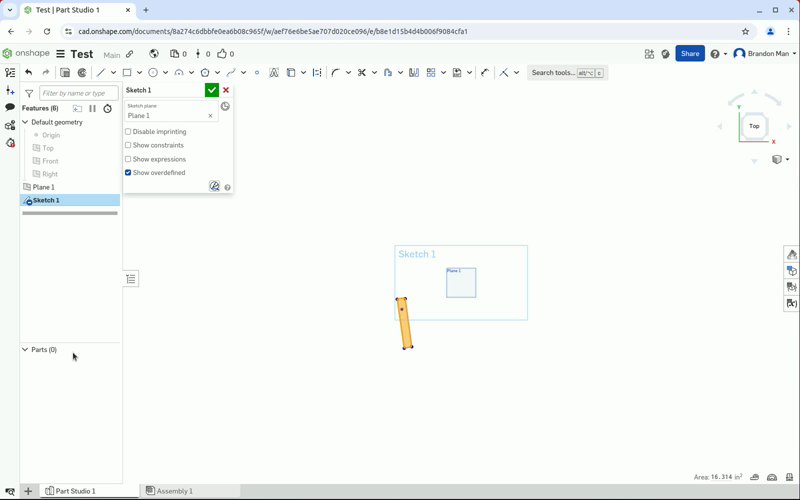
key(shift+e)
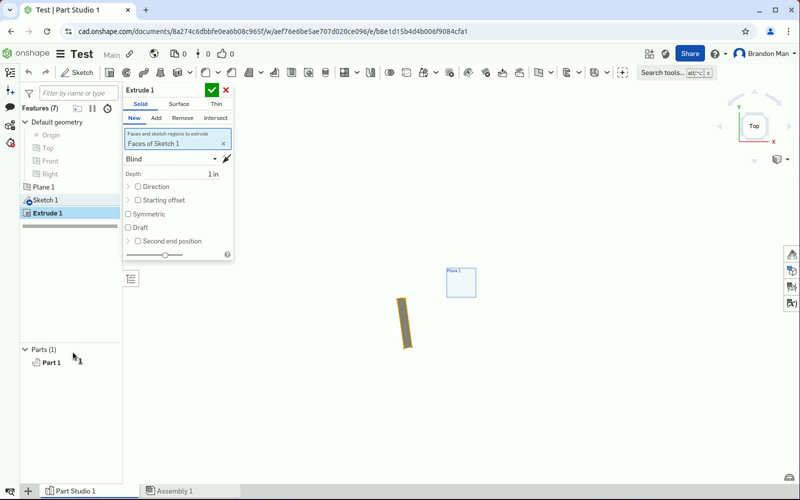
mouse_move(143, 106)
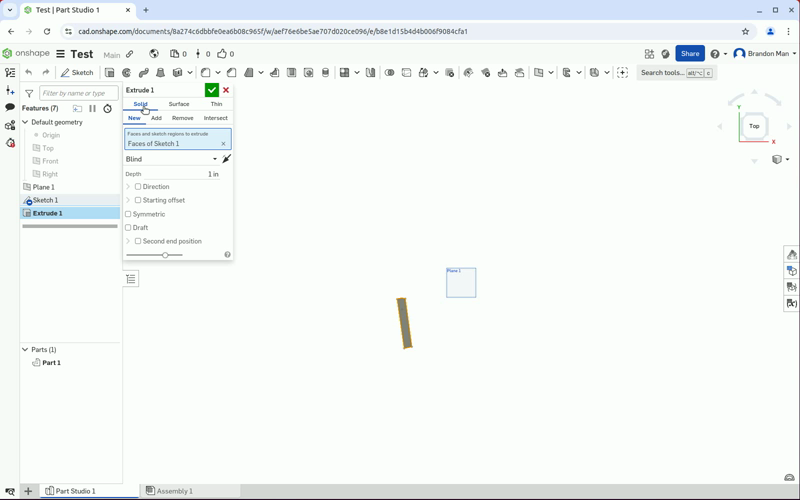
click(143, 106)
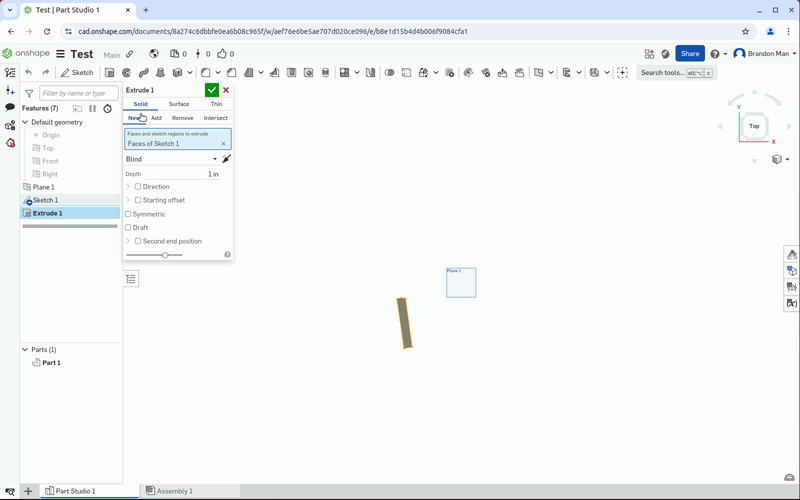
mouse_move(137, 120)
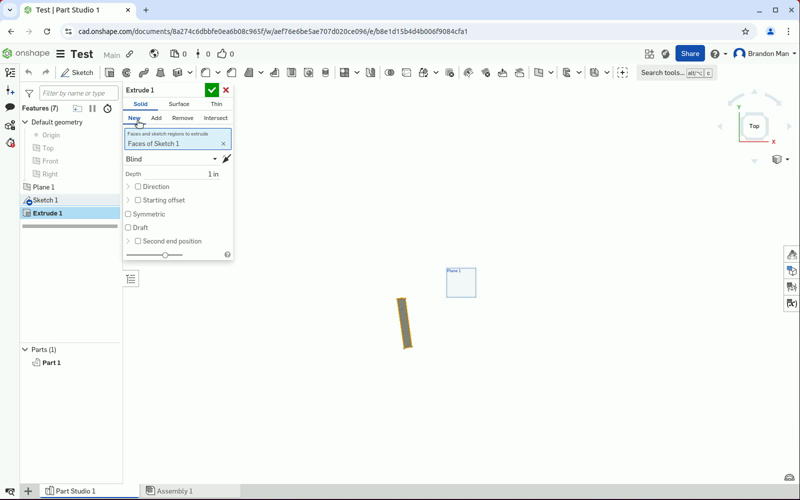
click(137, 120)
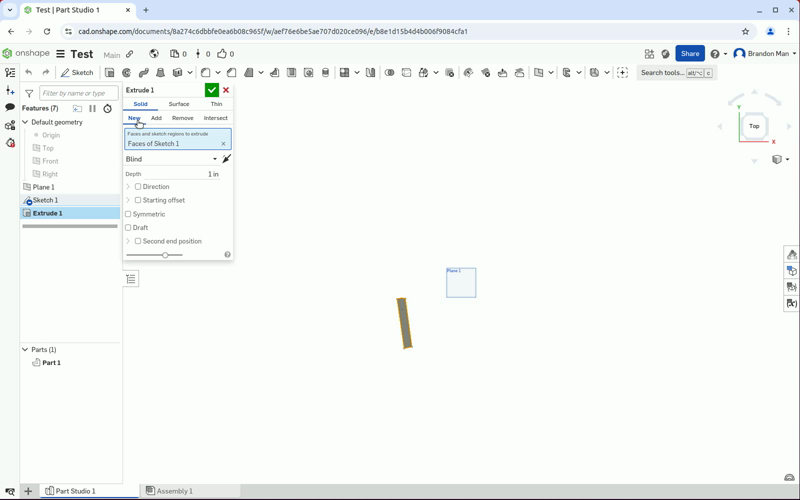
key(tab, 4)
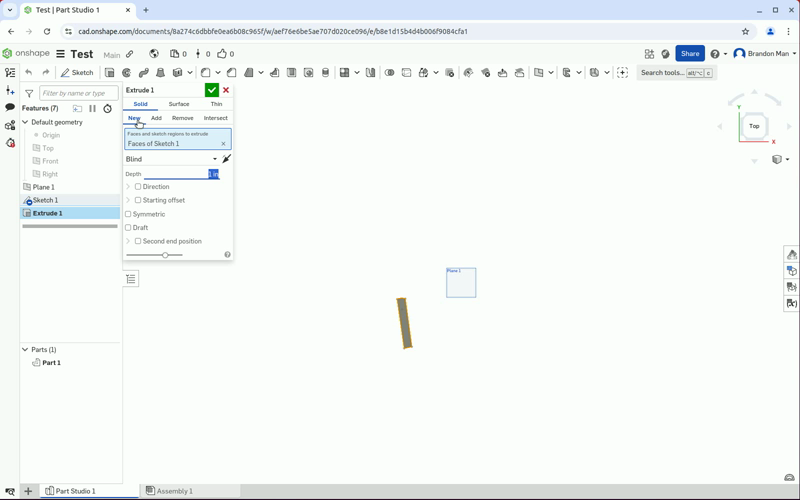
text(22.868)
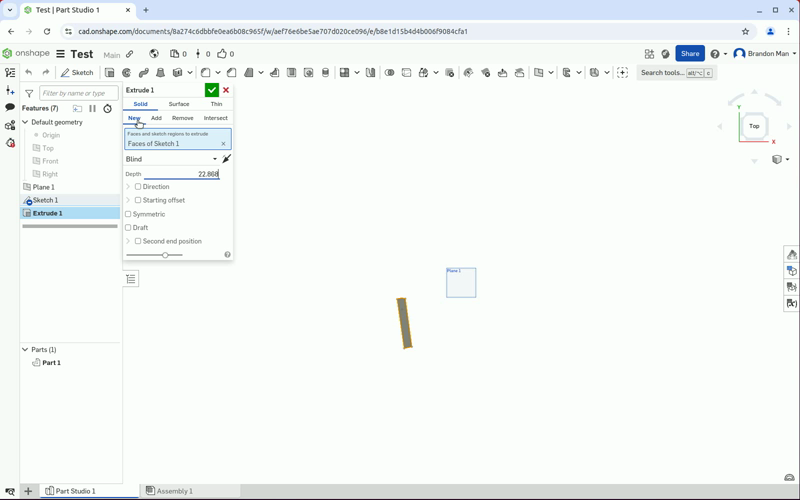
key(enter)
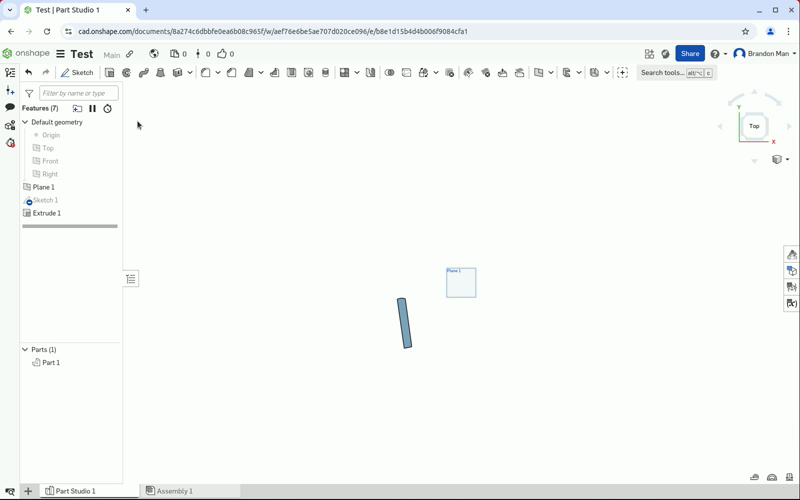
key(shift+h)
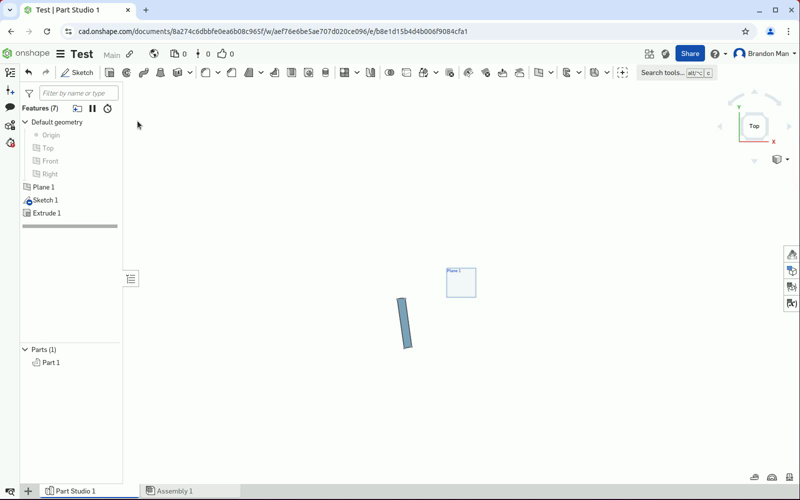
key(shift+h)
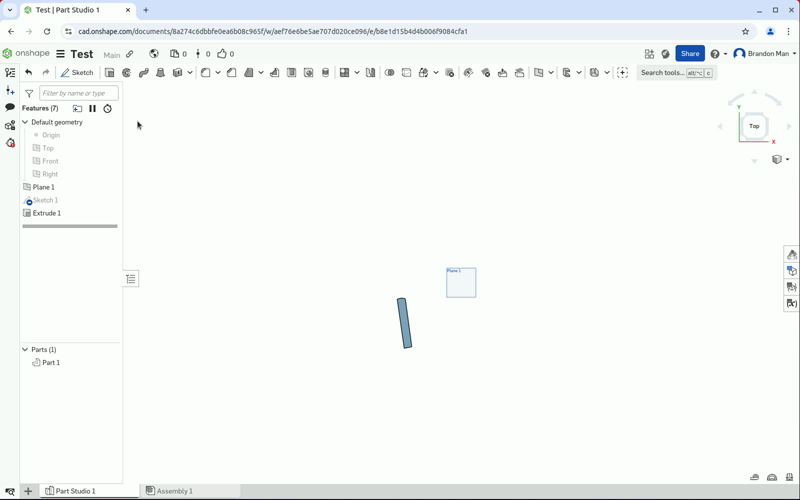
mouse_move(73, 189)
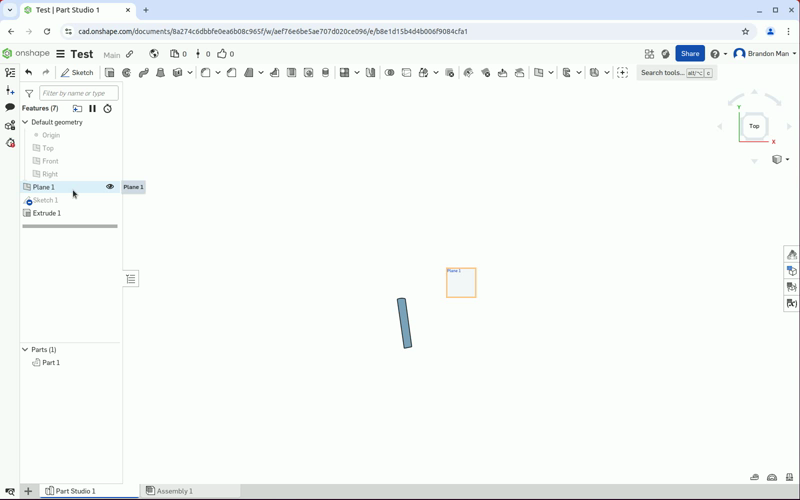
click(73, 189)
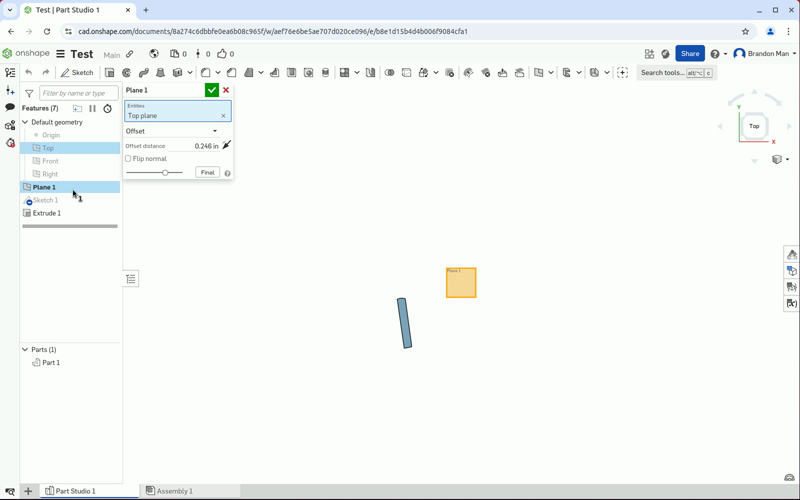
mouse_move(229, 92)
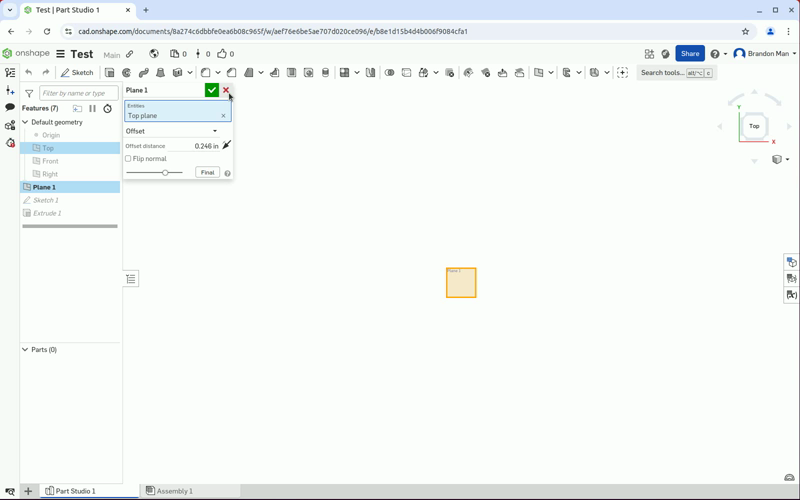
click(229, 92)
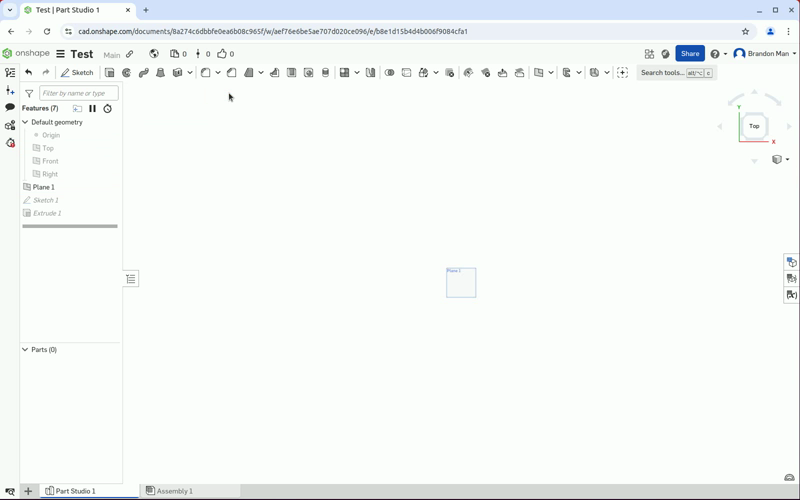
key(shift+s)
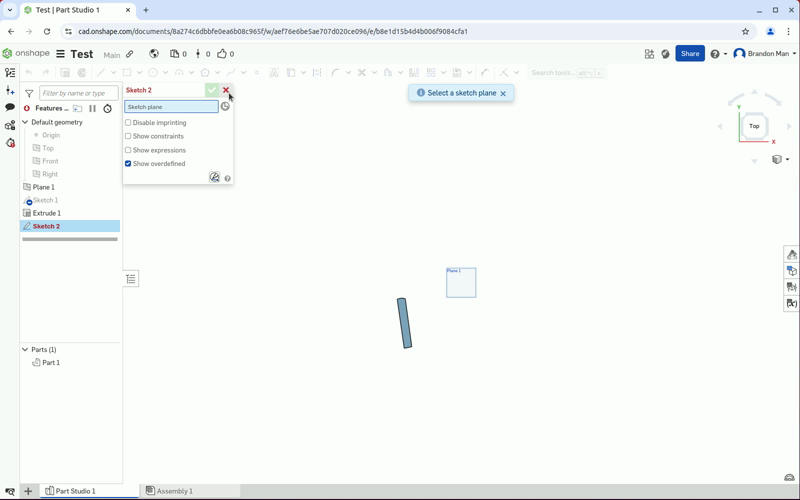
mouse_move(73, 189)
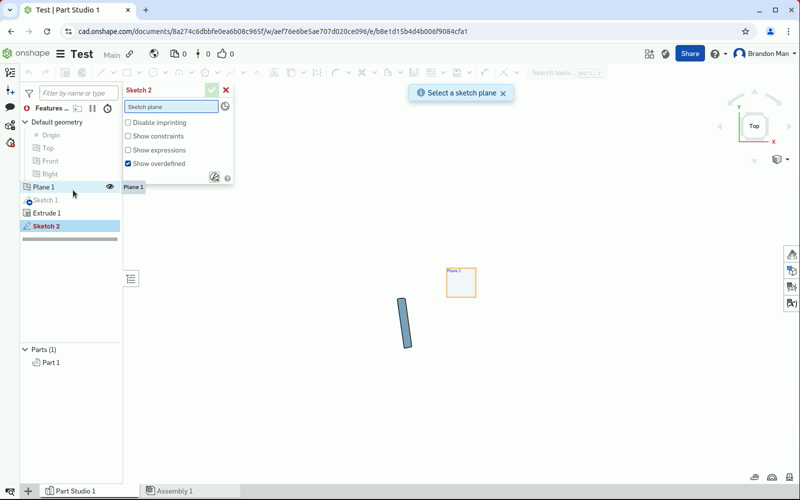
click(73, 189)
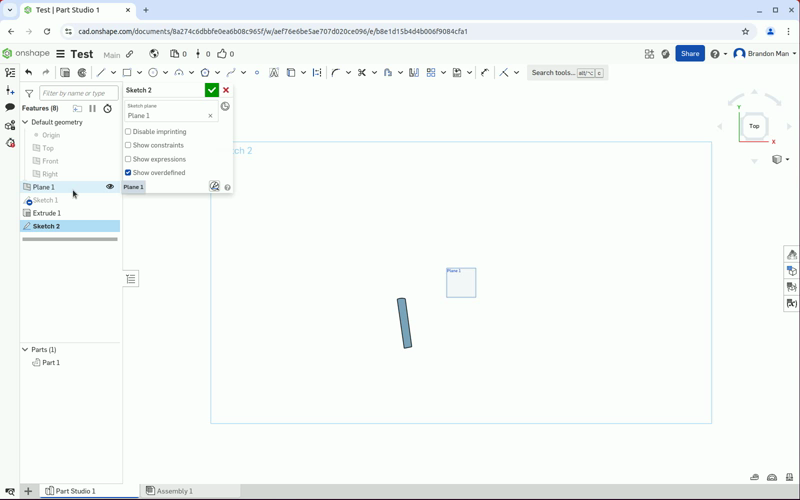
mouse_move(73, 352)
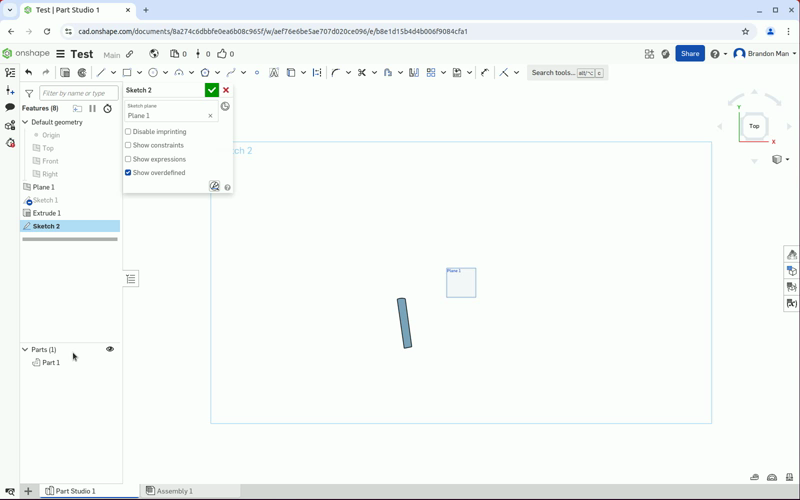
key(y)
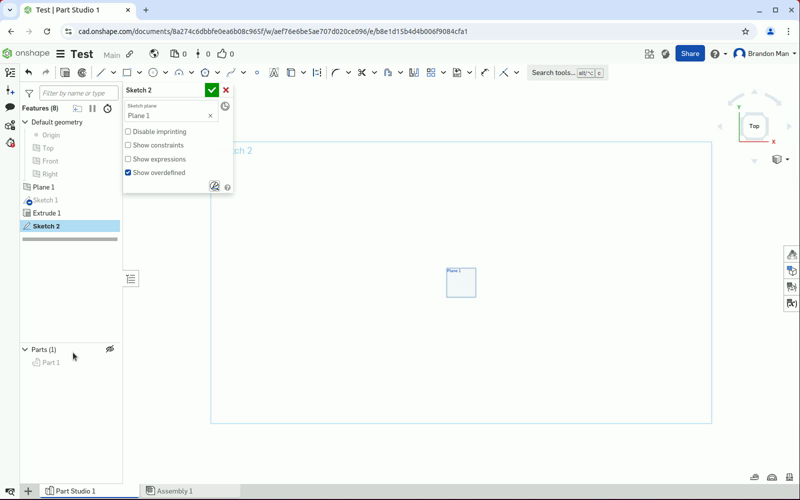
key(l)
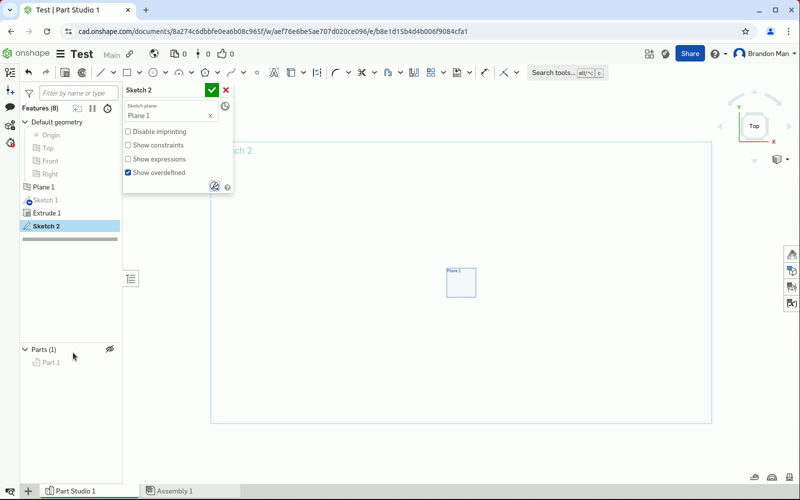
key_down(shift)
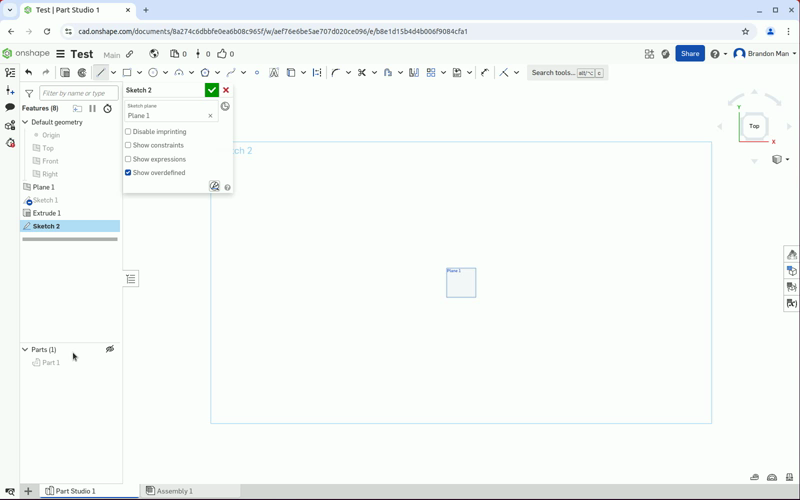
mouse_move(397, 299)
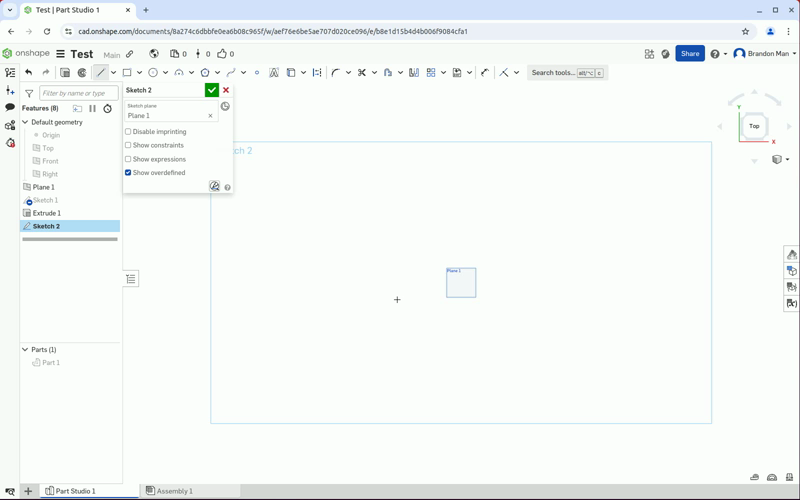
click(397, 299)
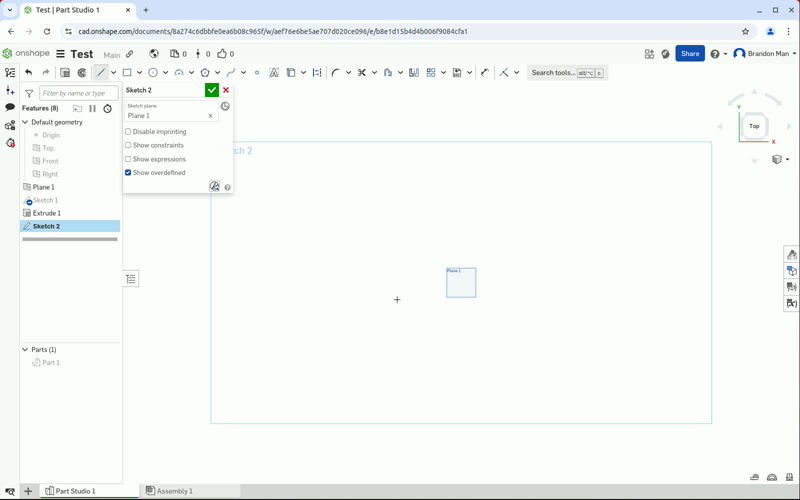
key_up(shift)
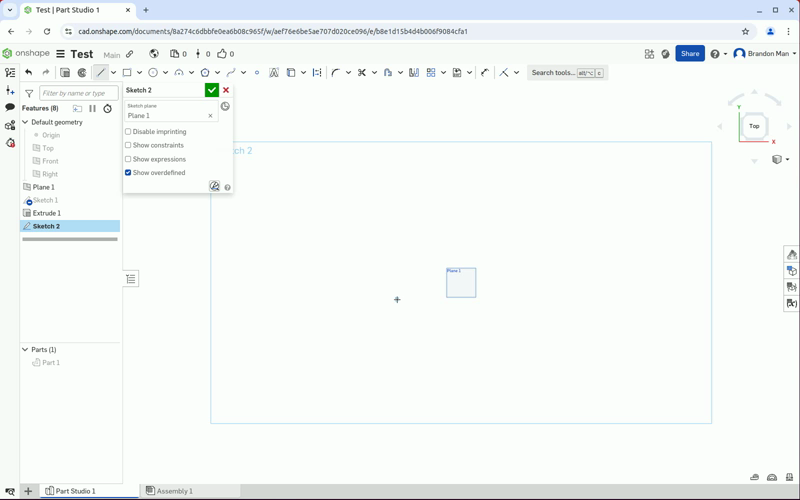
key_down(shift)
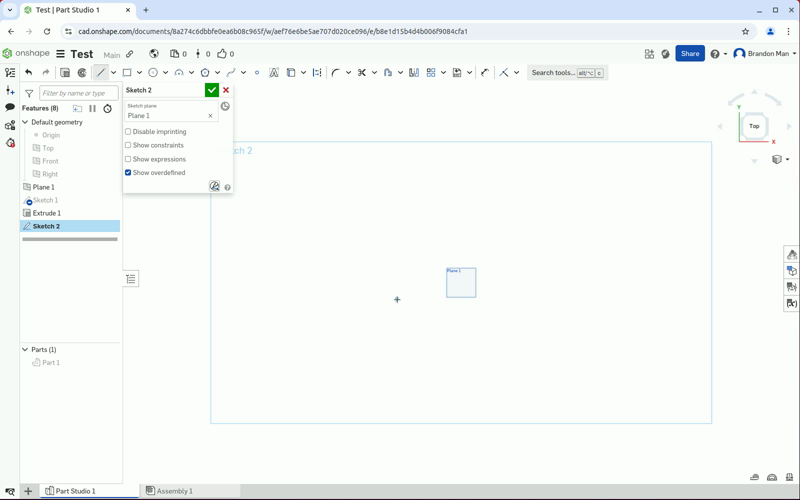
mouse_move(427, 299)
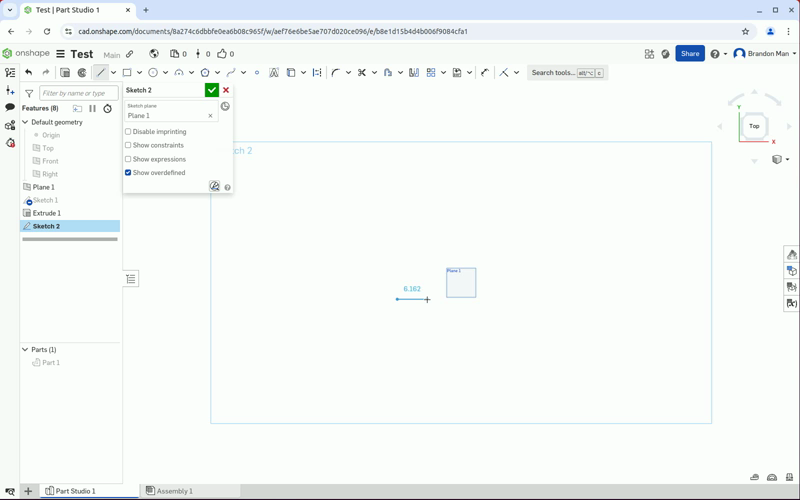
mouse_move(406, 297)
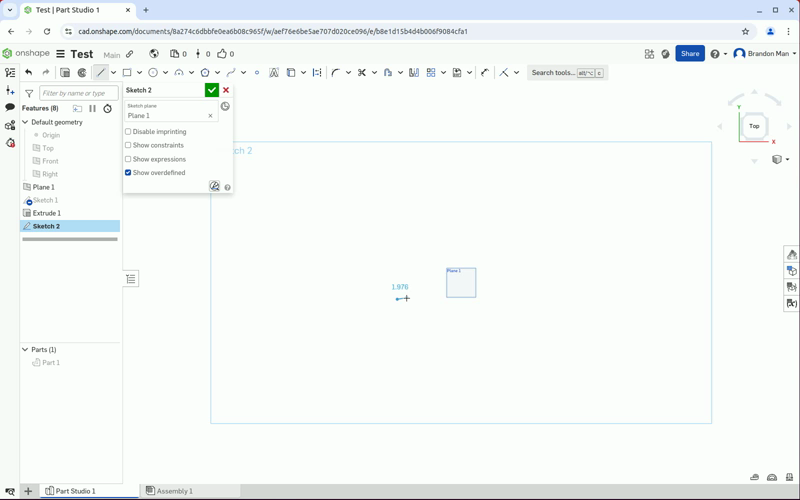
click(406, 297)
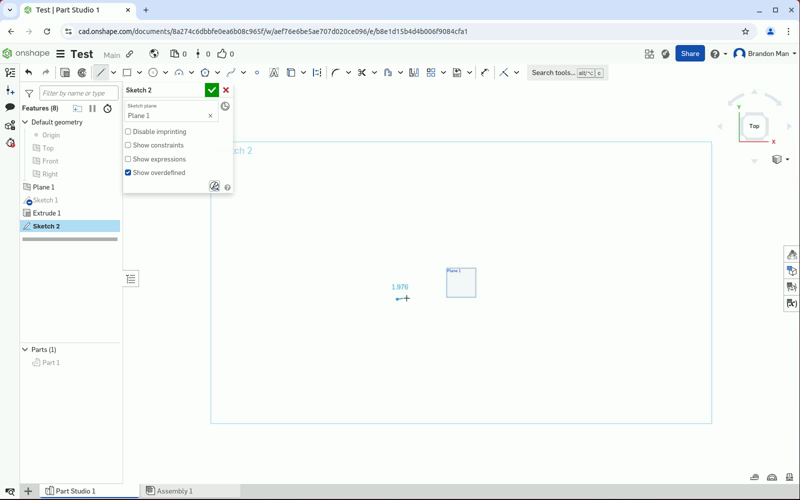
key_up(shift)
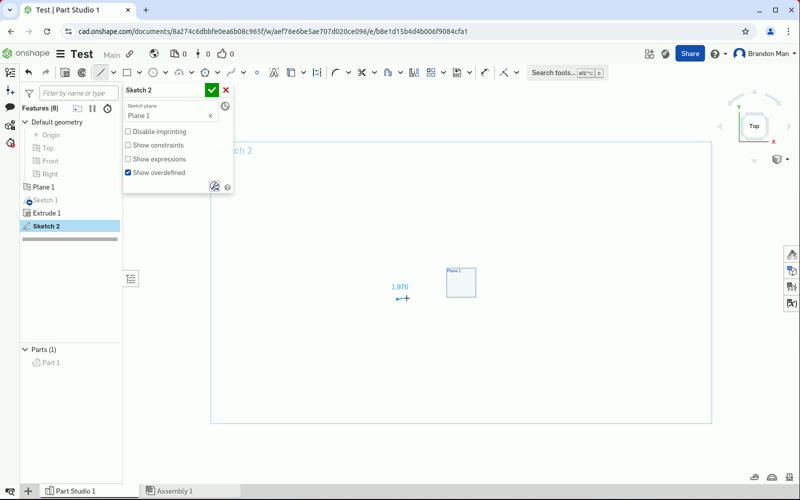
key_down(shift)
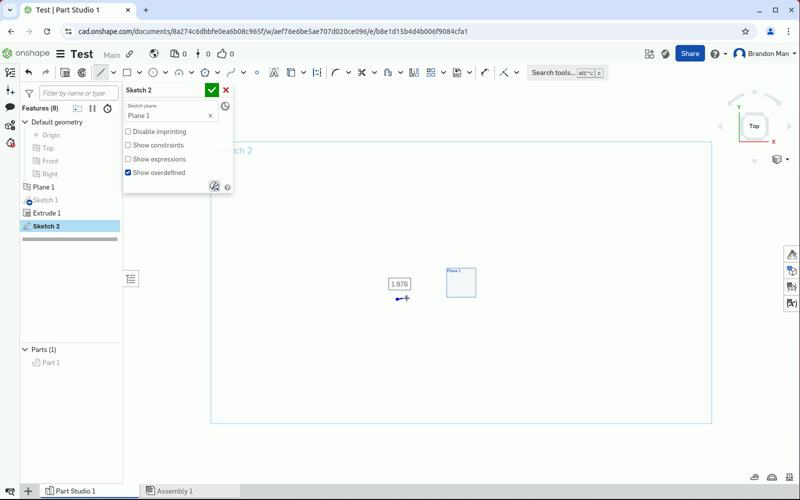
mouse_move(436, 297)
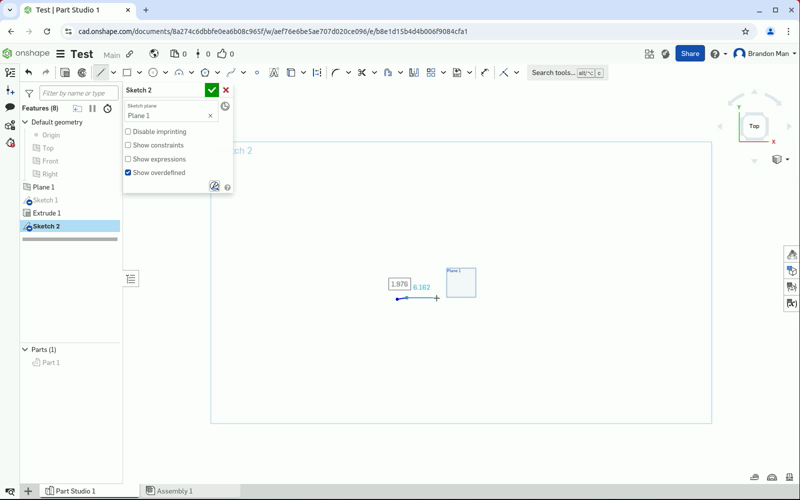
mouse_move(406, 298)
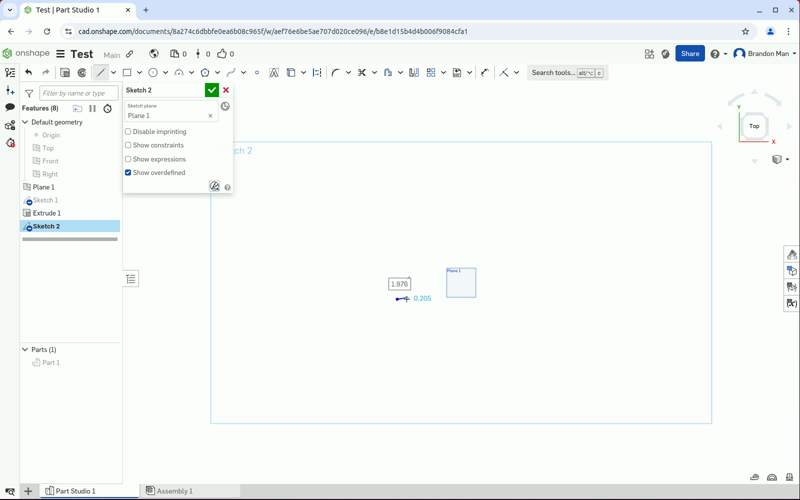
scroll(6)
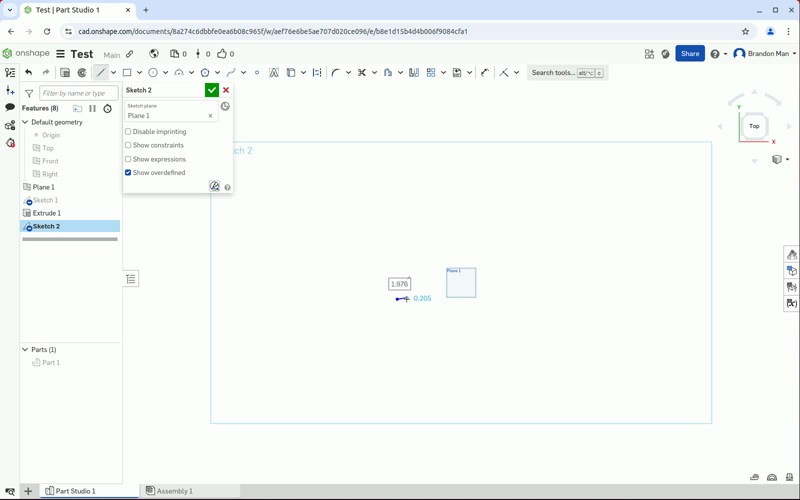
scroll(6)
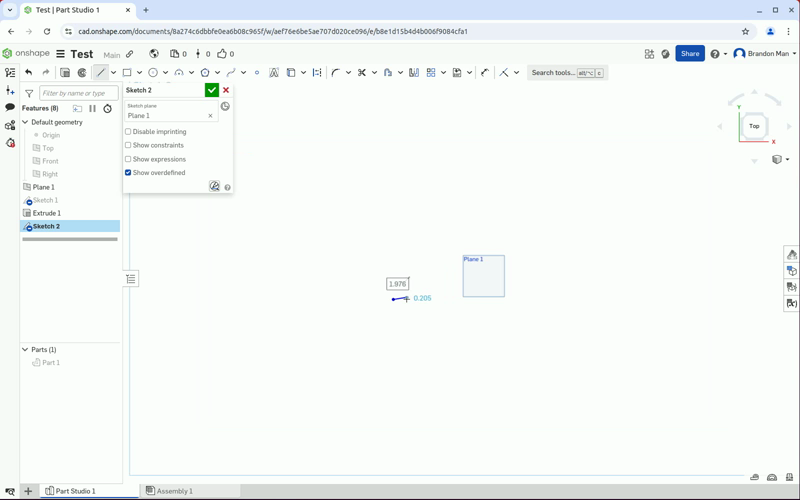
scroll(6)
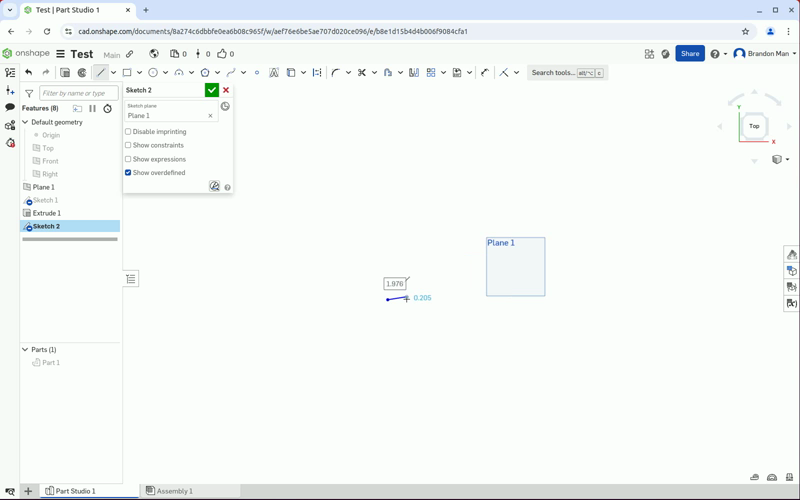
scroll(6)
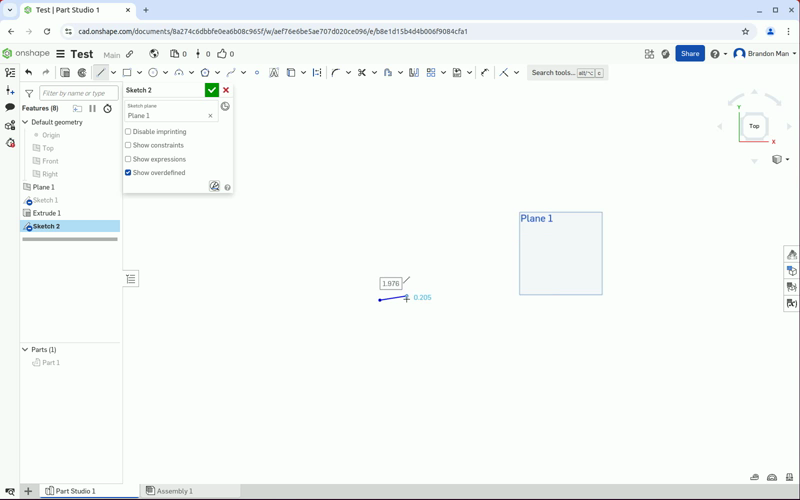
scroll(6)
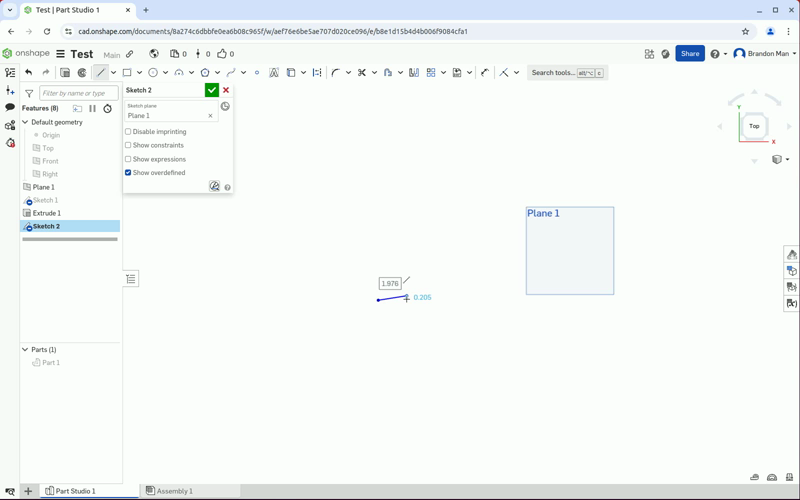
scroll(6)
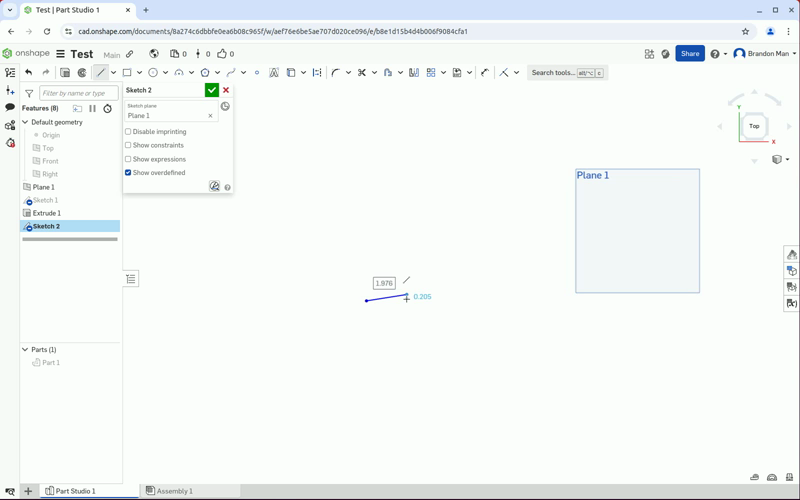
scroll(6)
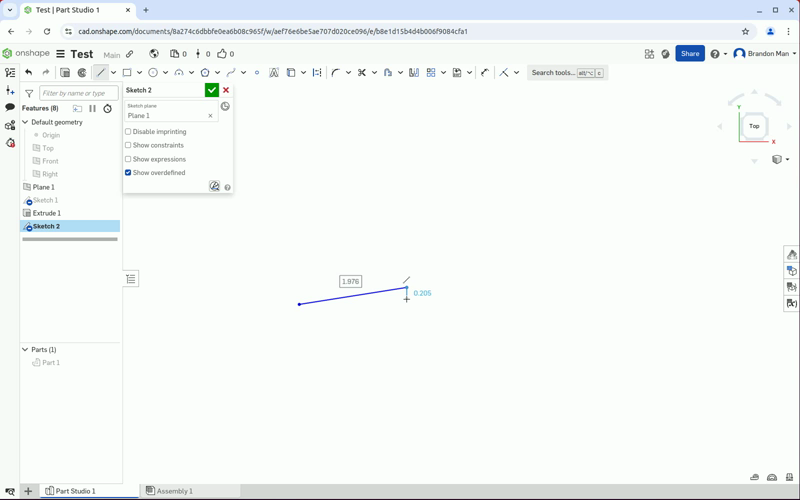
click(406, 298)
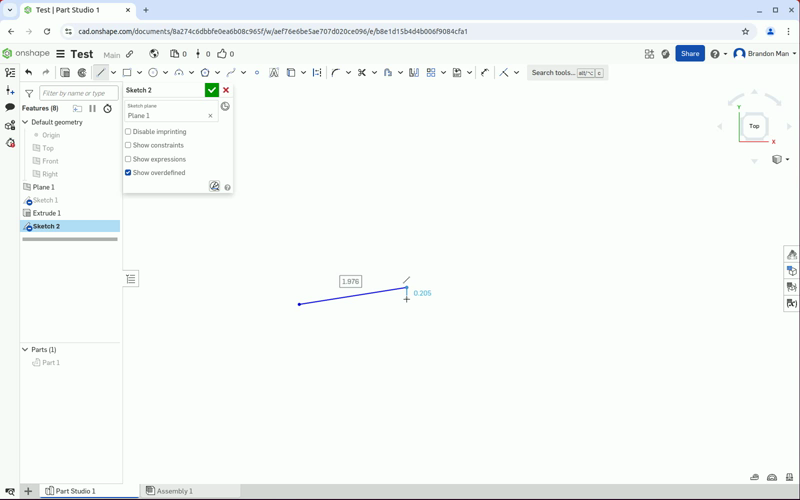
scroll(-6)
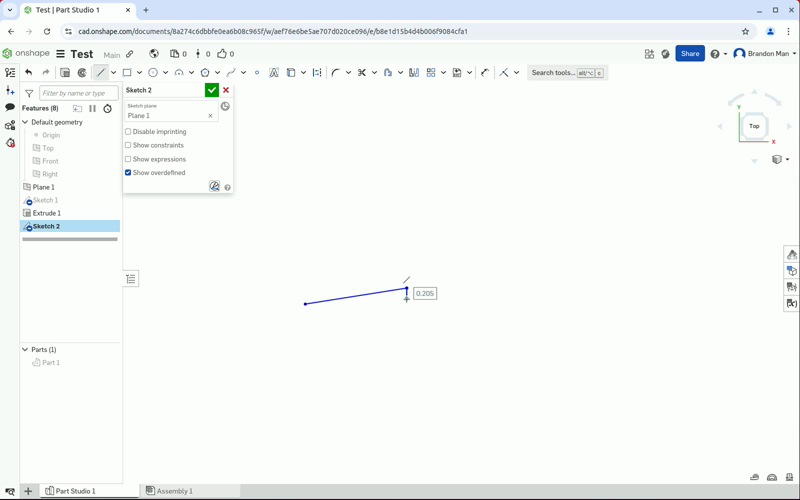
scroll(-6)
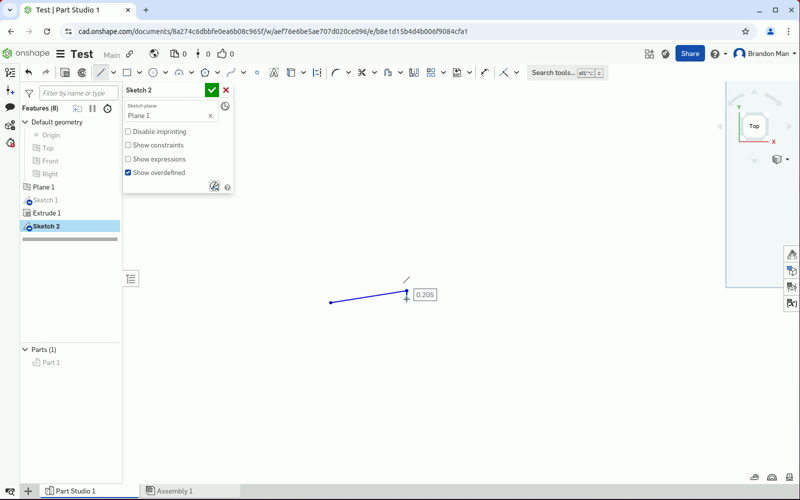
scroll(-6)
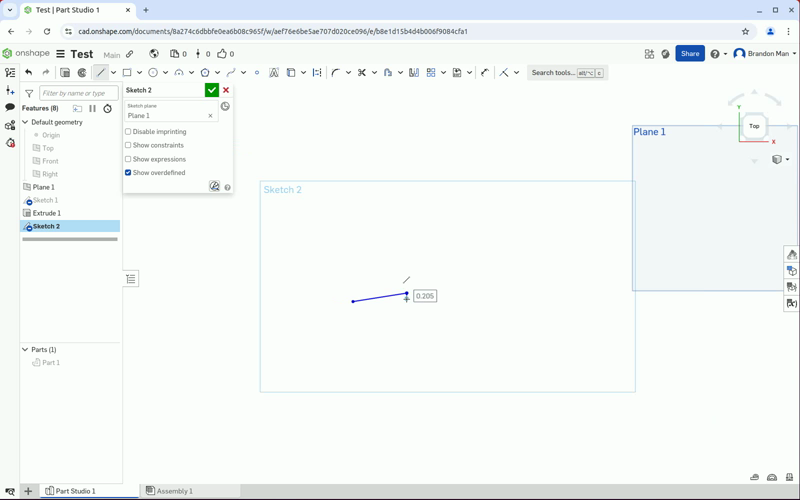
scroll(-6)
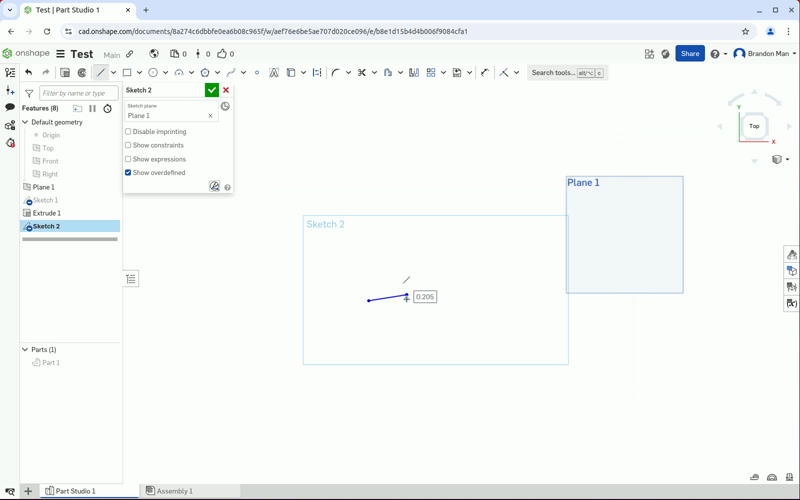
scroll(-6)
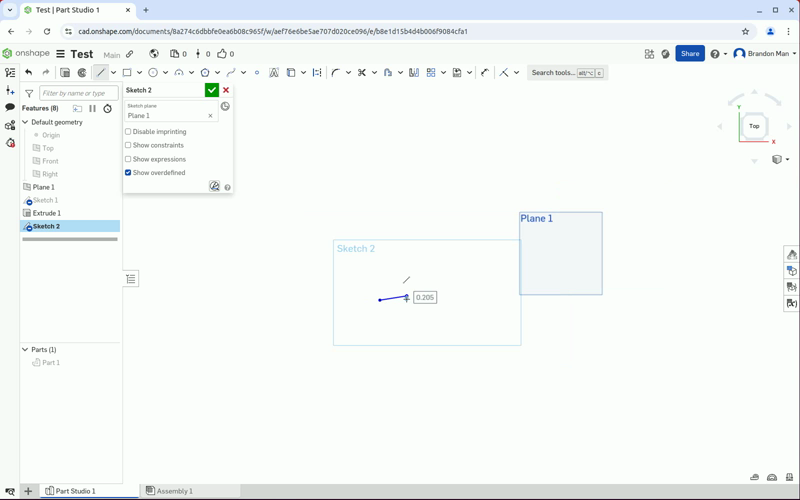
scroll(-6)
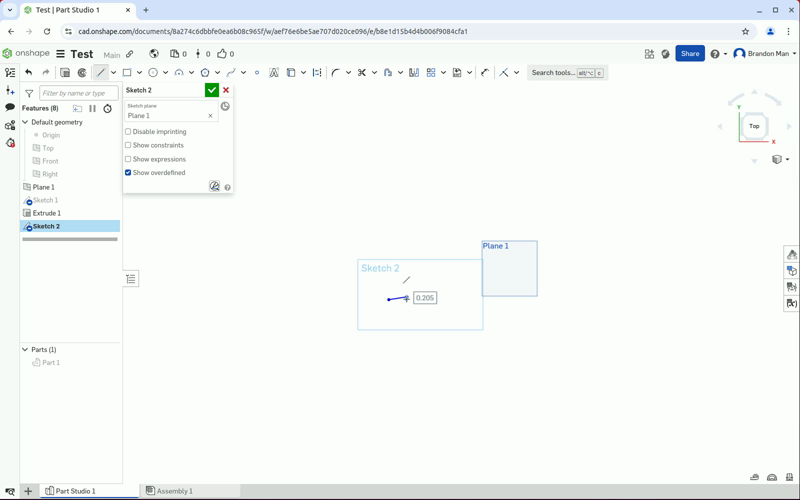
scroll(-6)
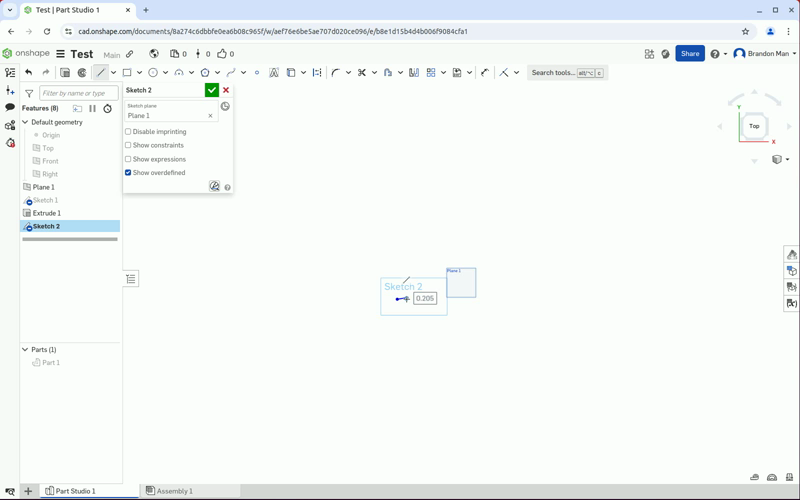
key_up(shift)
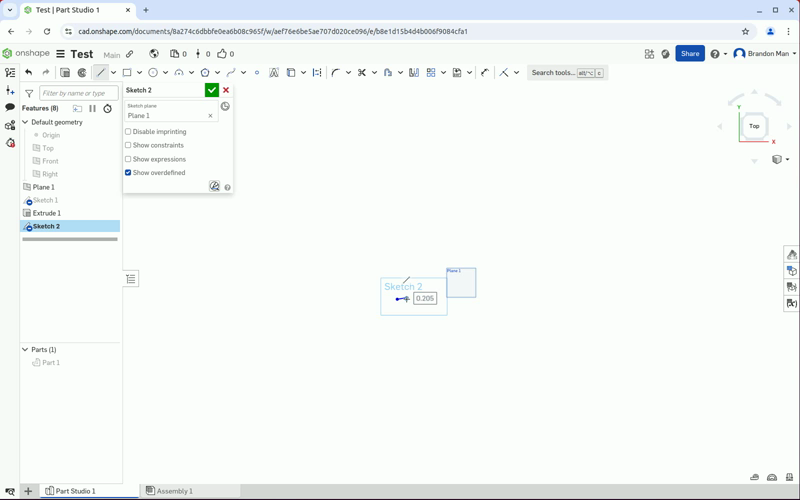
key(esc)
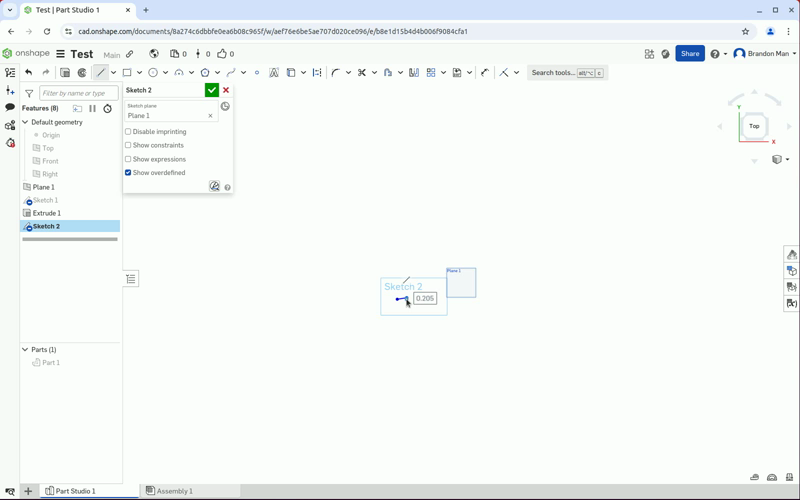
key(a)
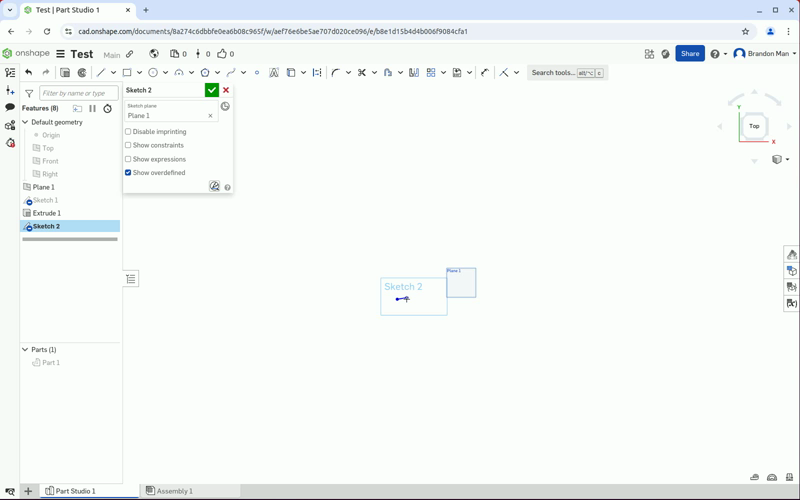
mouse_move(406, 298)
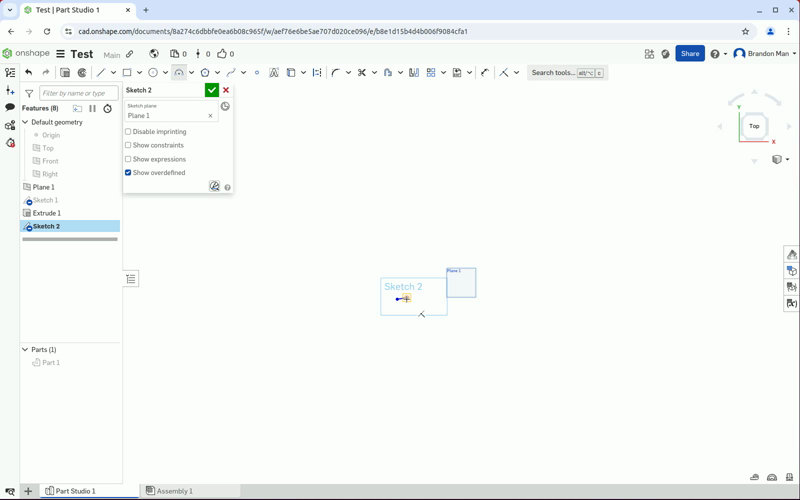
scroll(6)
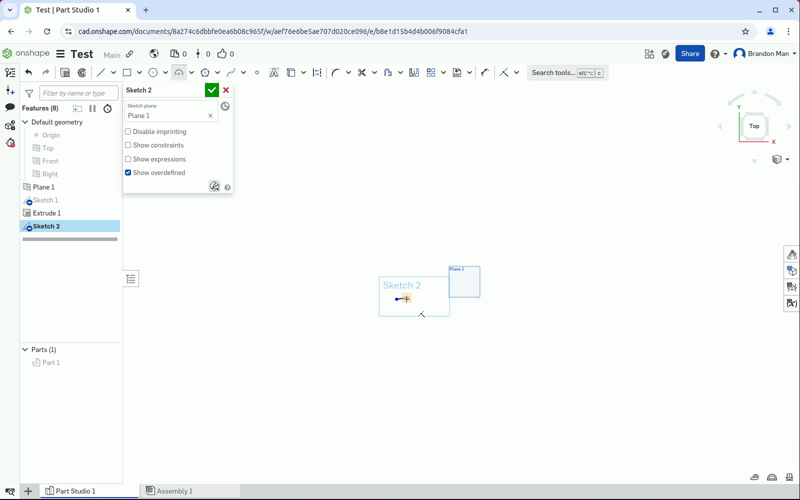
scroll(6)
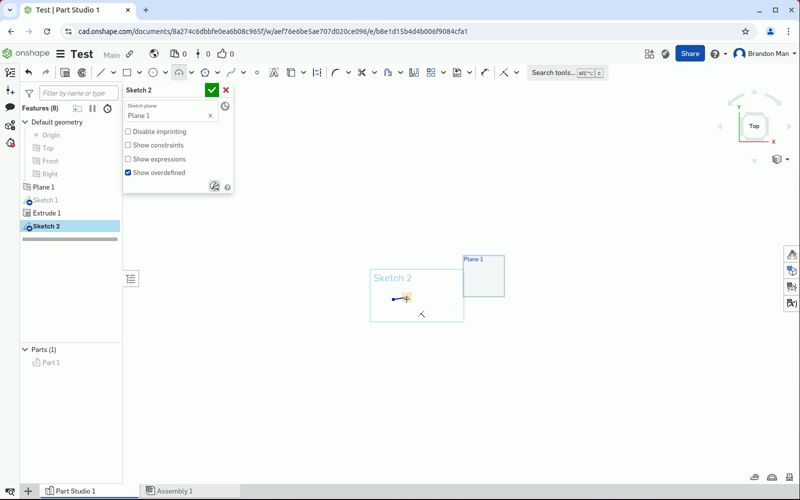
scroll(6)
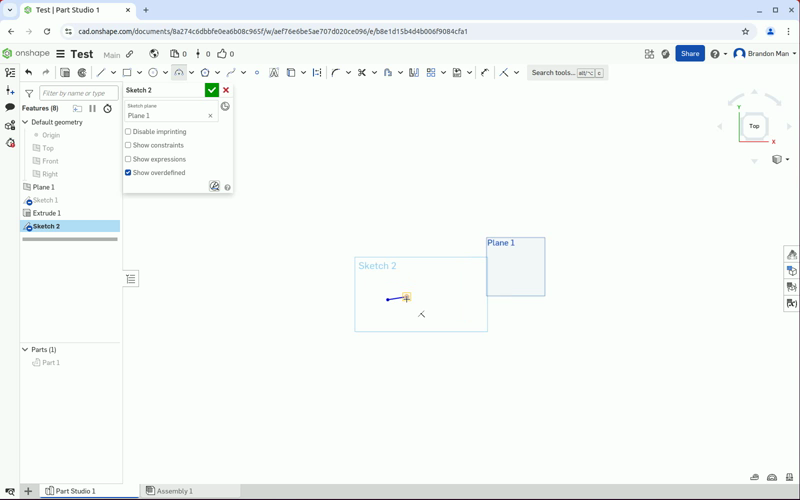
scroll(6)
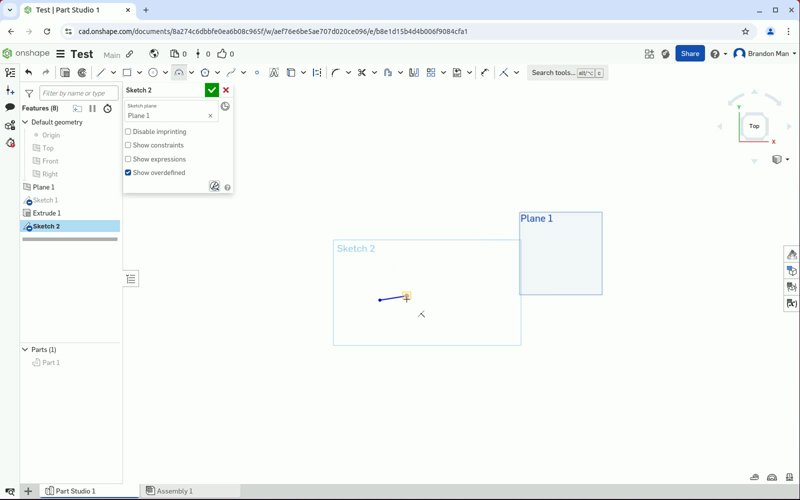
scroll(6)
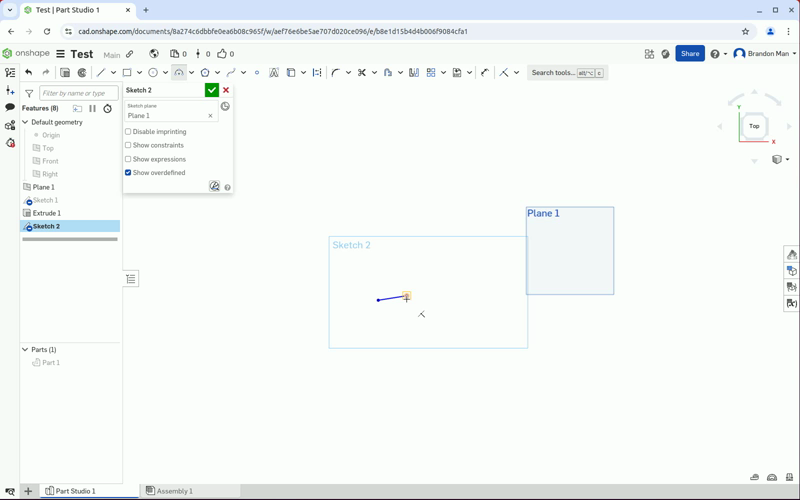
scroll(6)
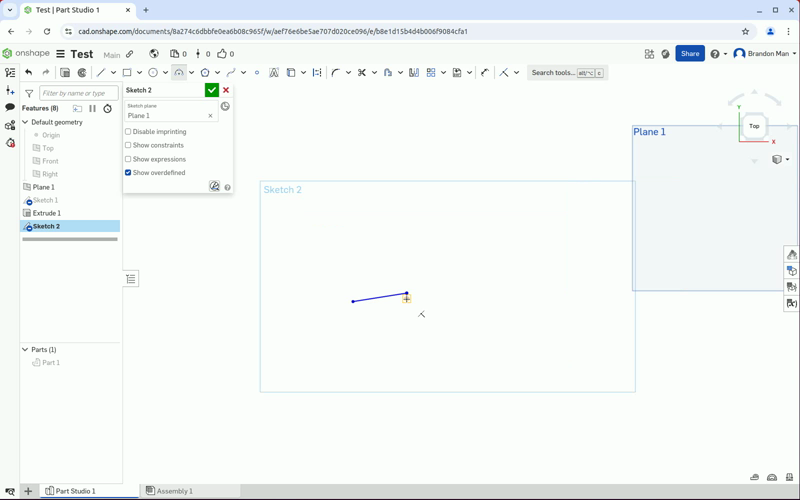
scroll(6)
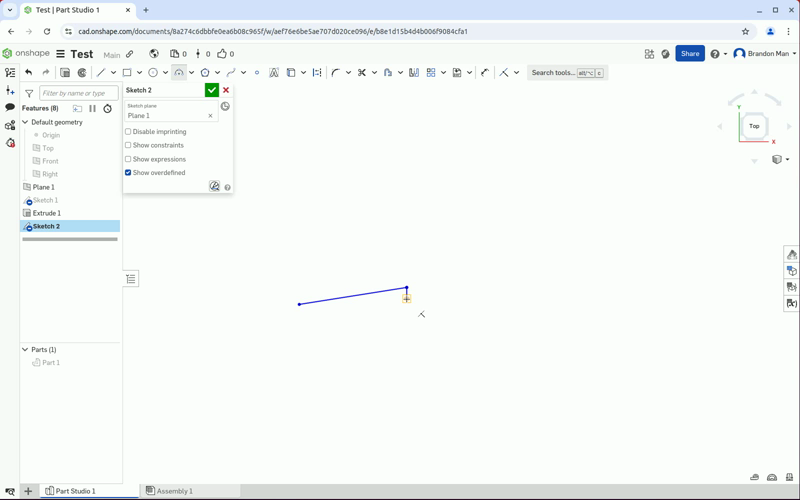
click(406, 298)
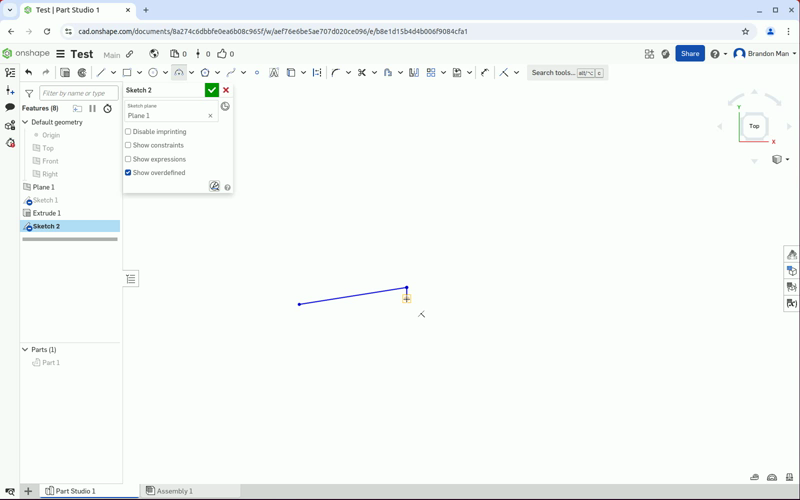
scroll(-6)
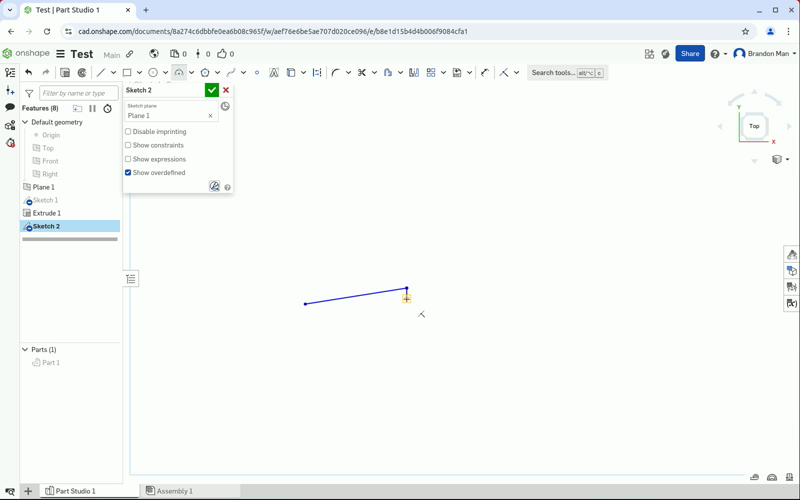
scroll(-6)
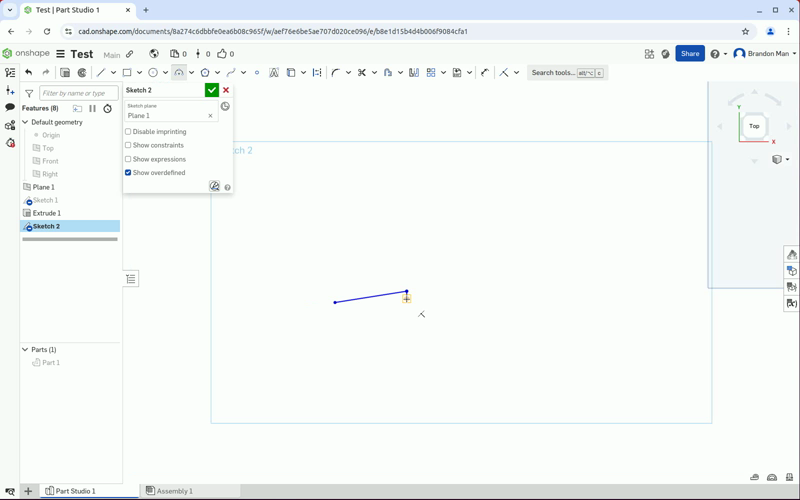
scroll(-6)
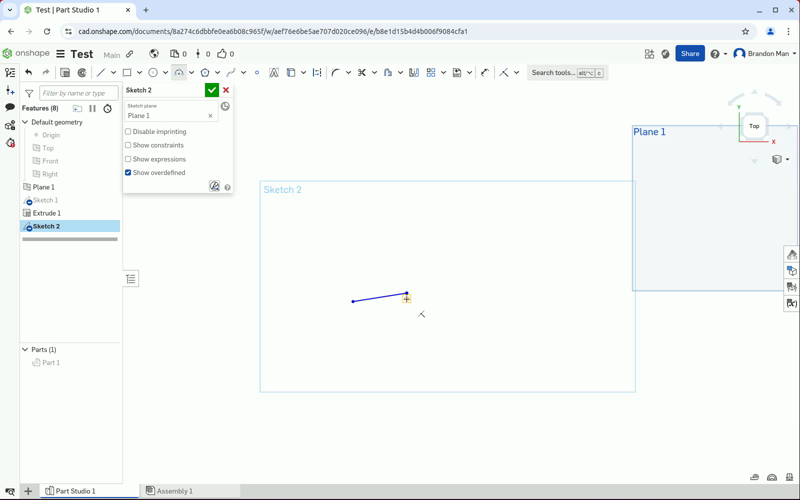
scroll(-6)
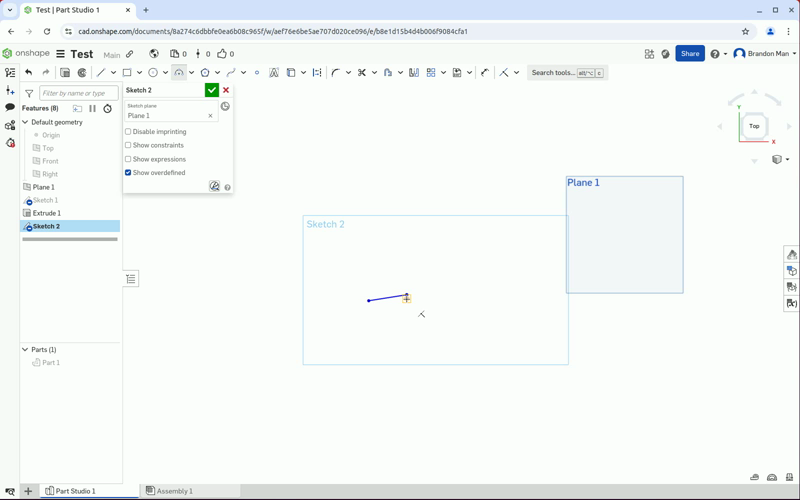
scroll(-6)
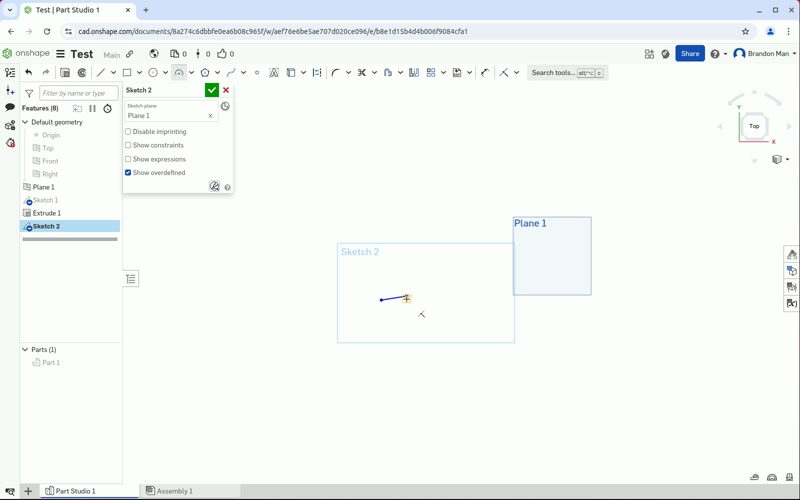
scroll(-6)
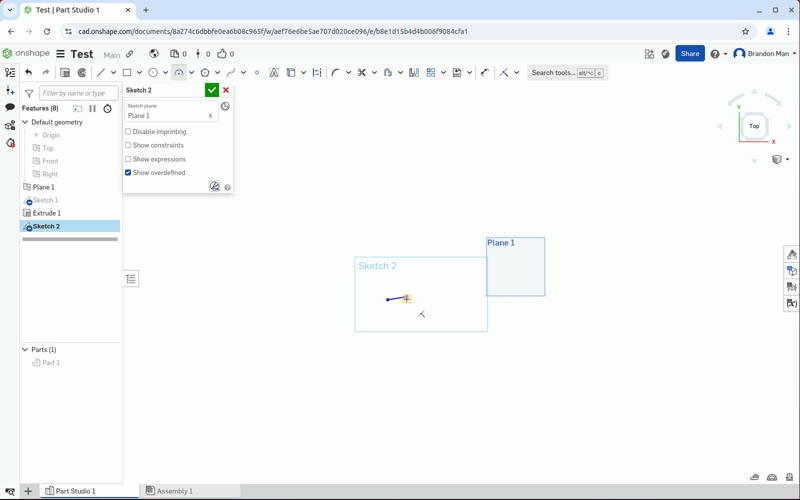
scroll(-6)
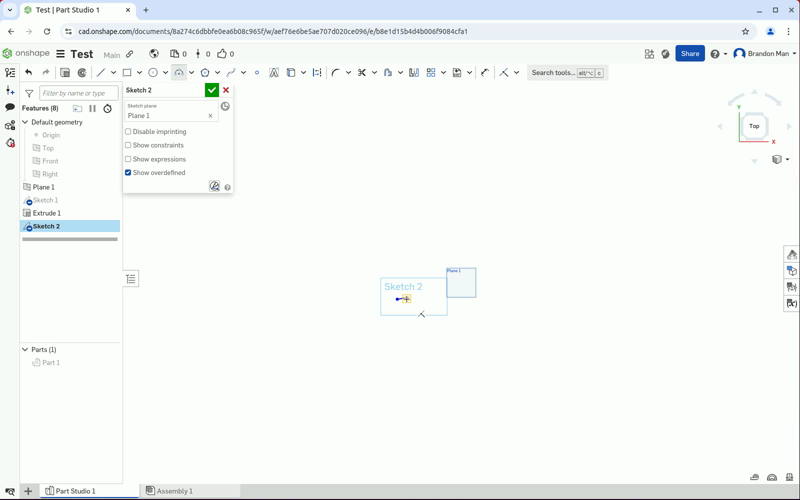
mouse_move(397, 299)
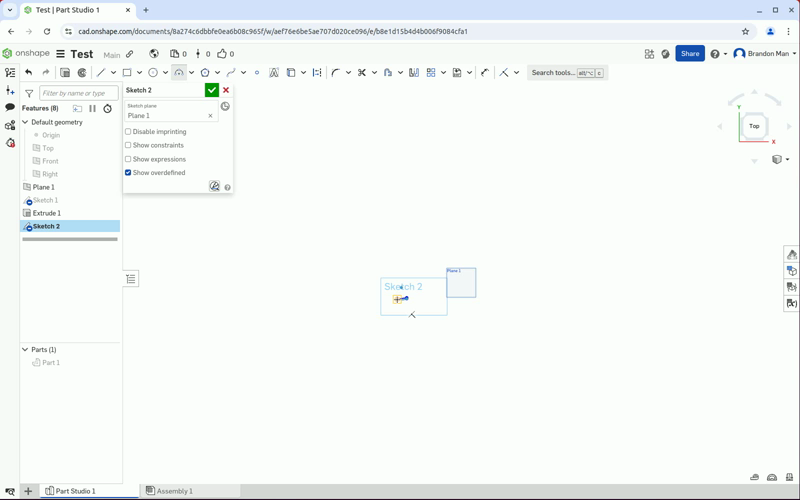
click(397, 299)
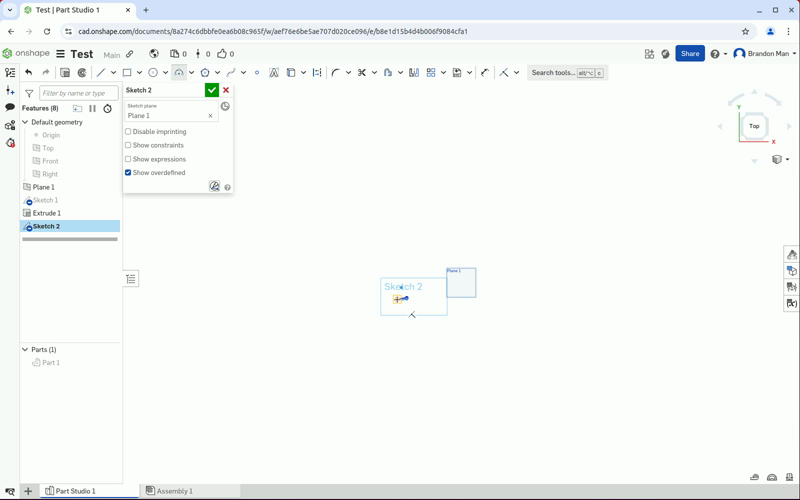
key_down(shift)
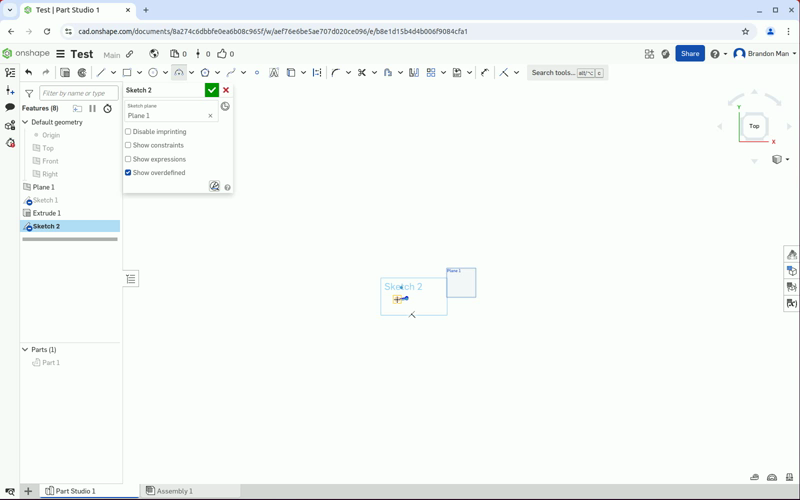
mouse_move(401, 298)
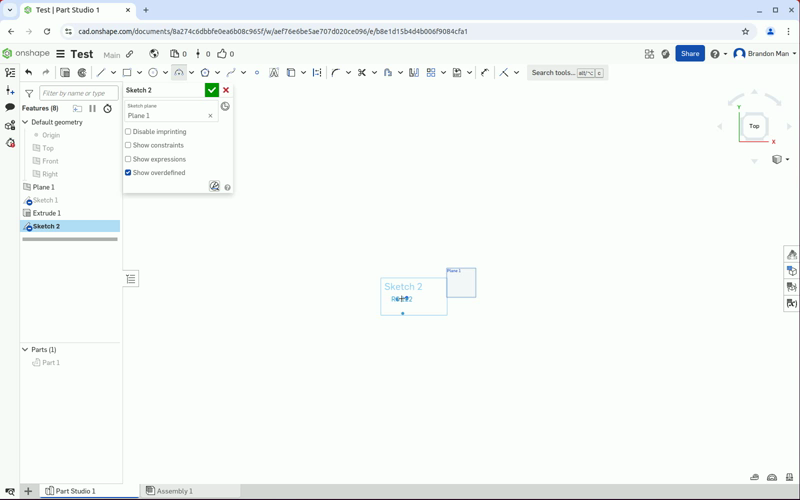
click(401, 298)
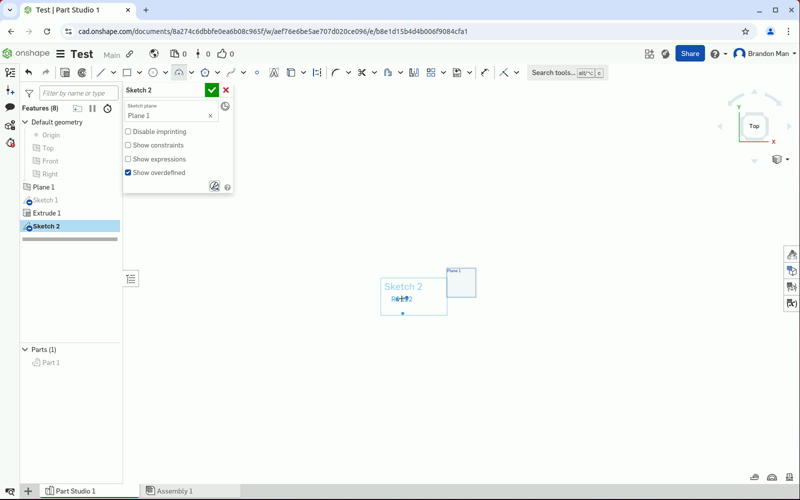
key_up(shift)
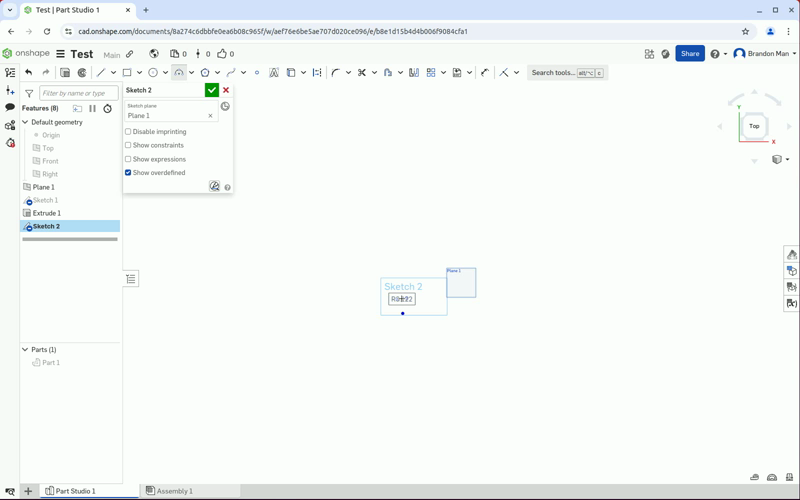
key(esc)
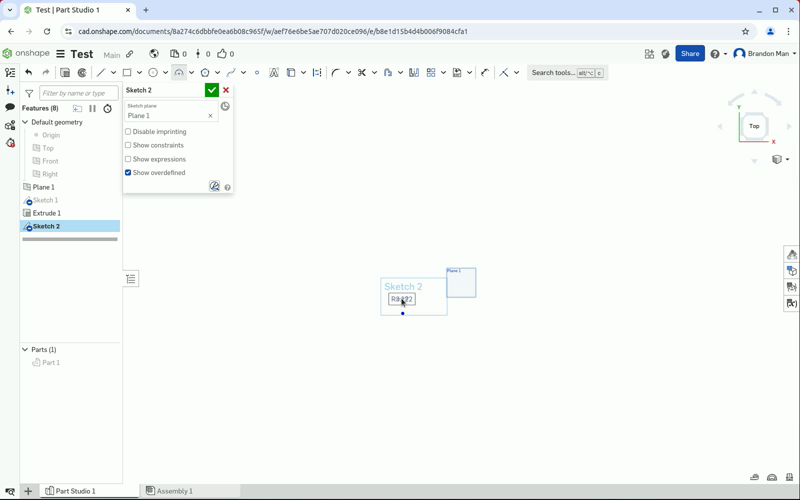
mouse_move(406, 298)
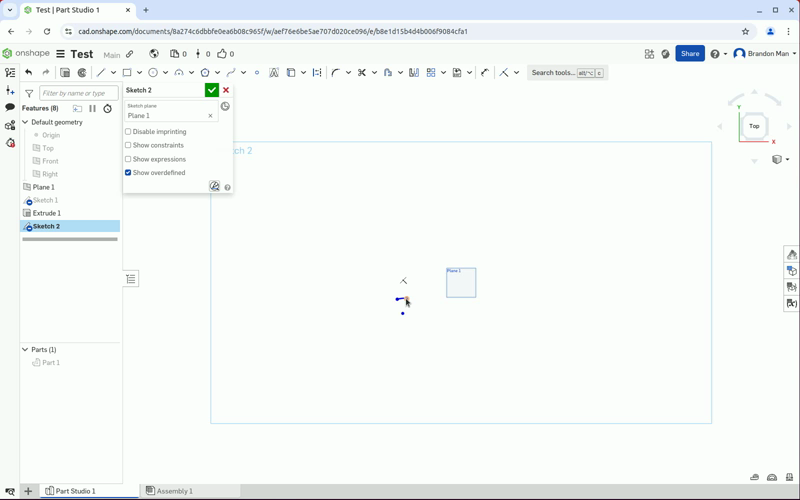
scroll(6)
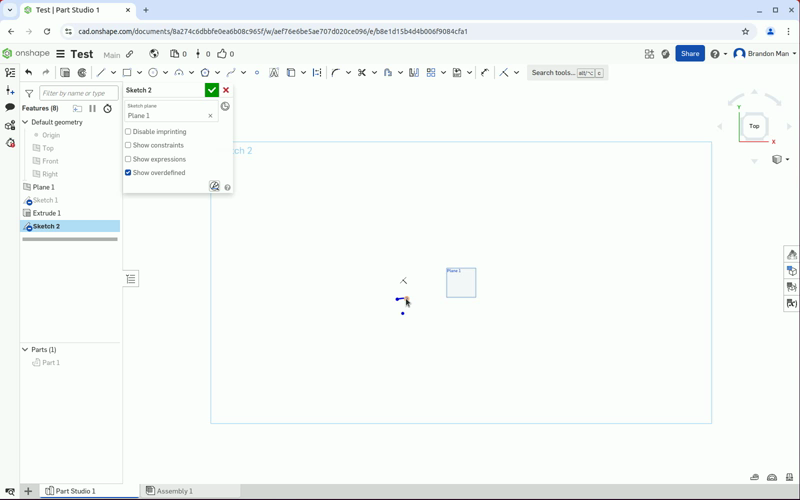
scroll(6)
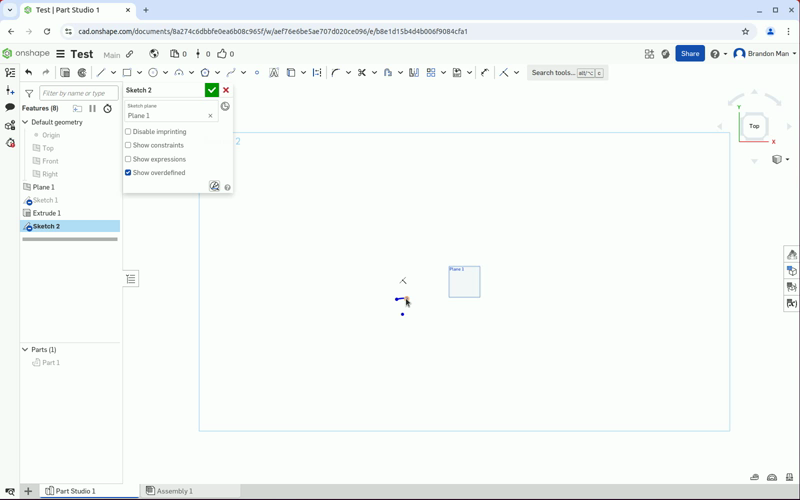
scroll(6)
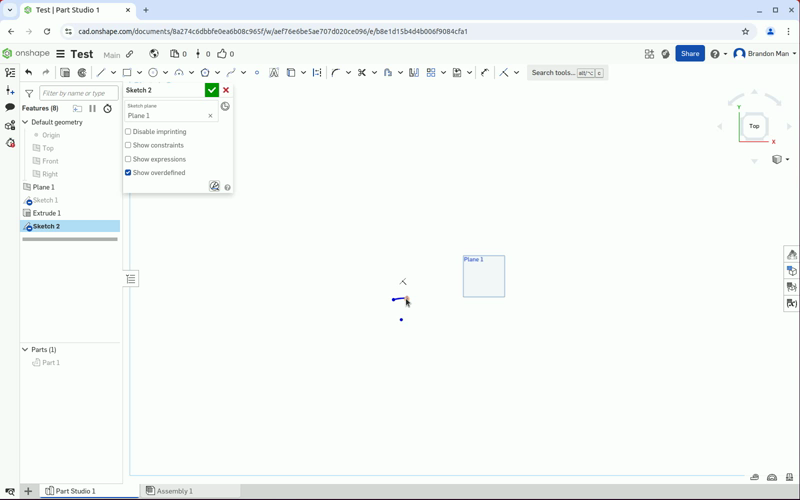
scroll(6)
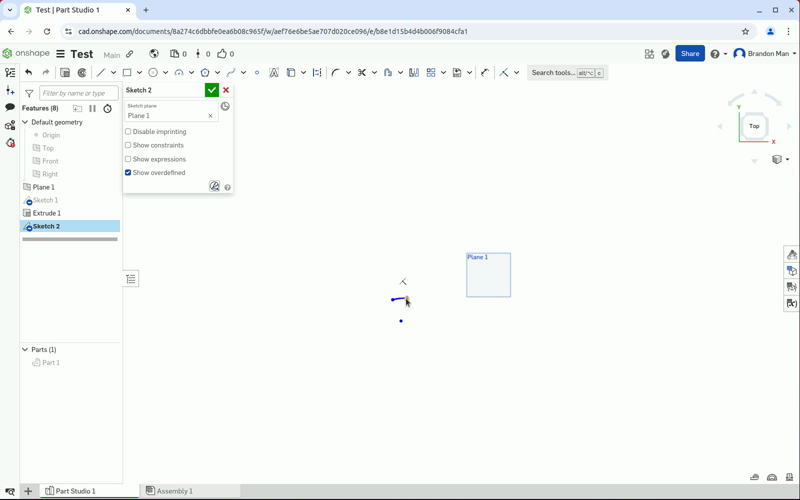
scroll(6)
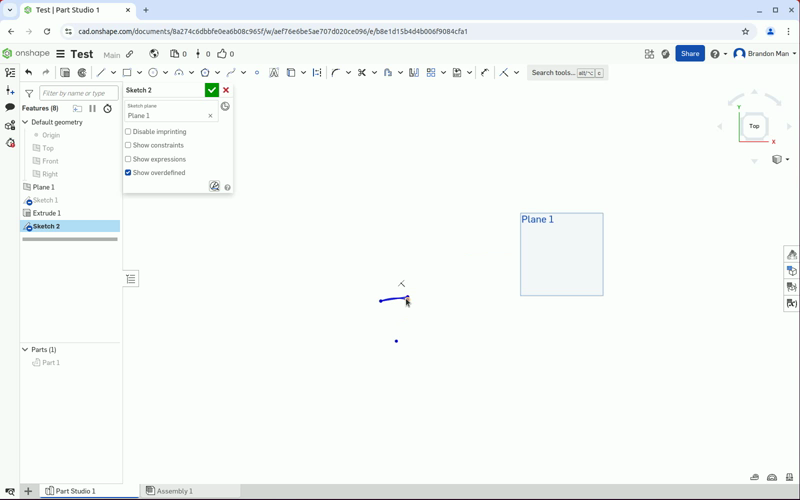
scroll(6)
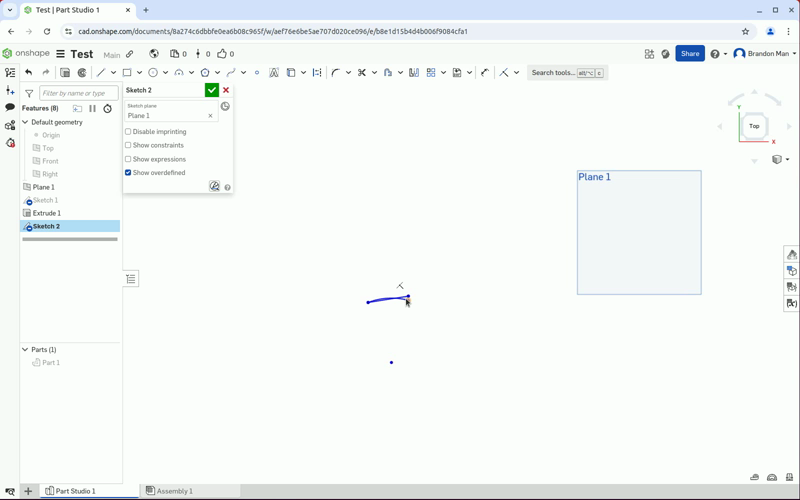
scroll(6)
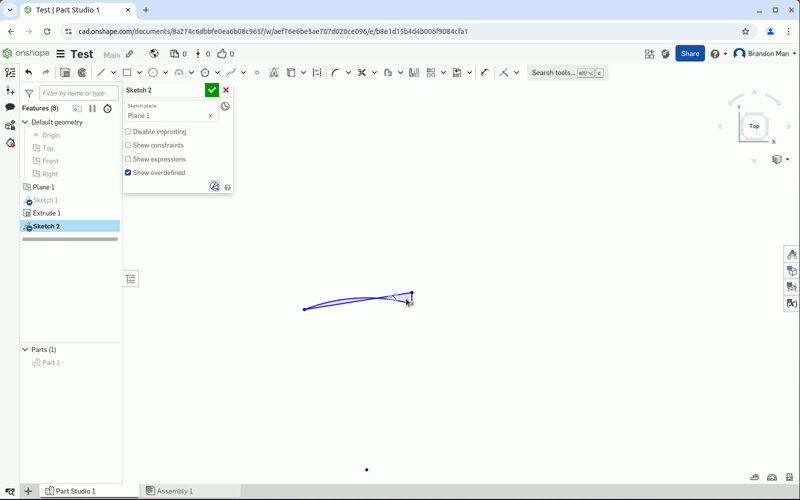
click(406, 298)
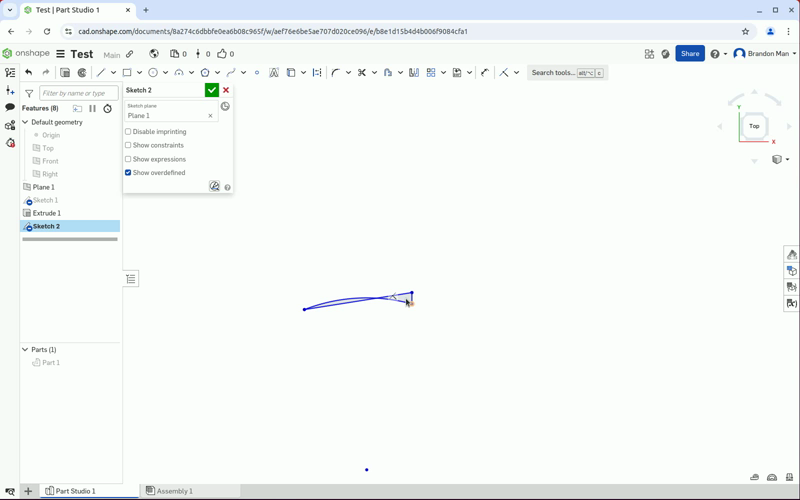
scroll(-6)
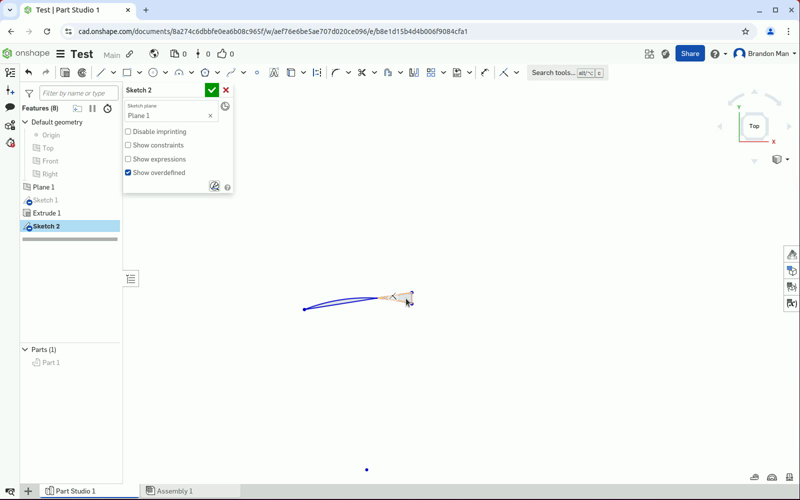
scroll(-6)
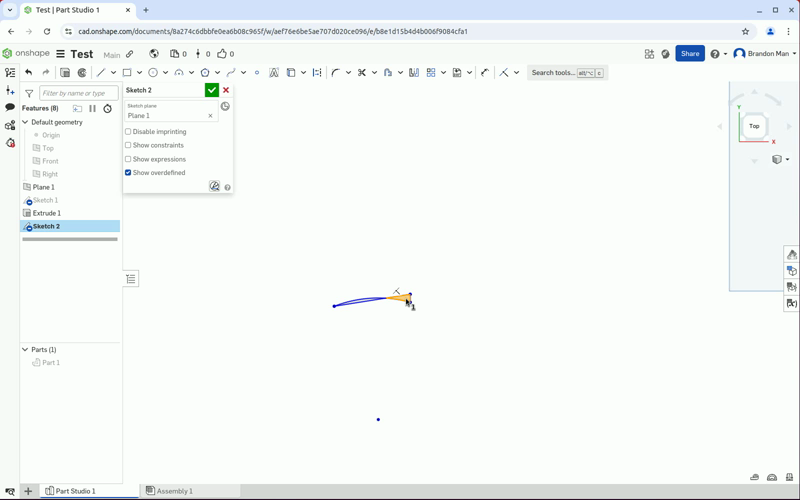
scroll(-6)
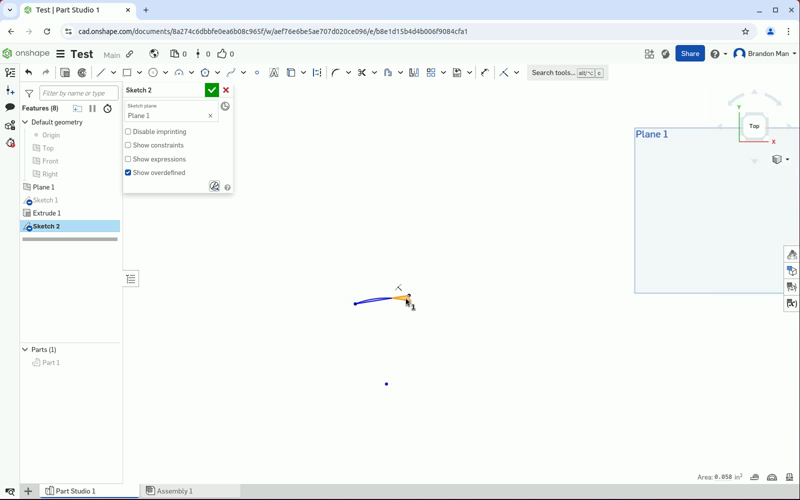
scroll(-6)
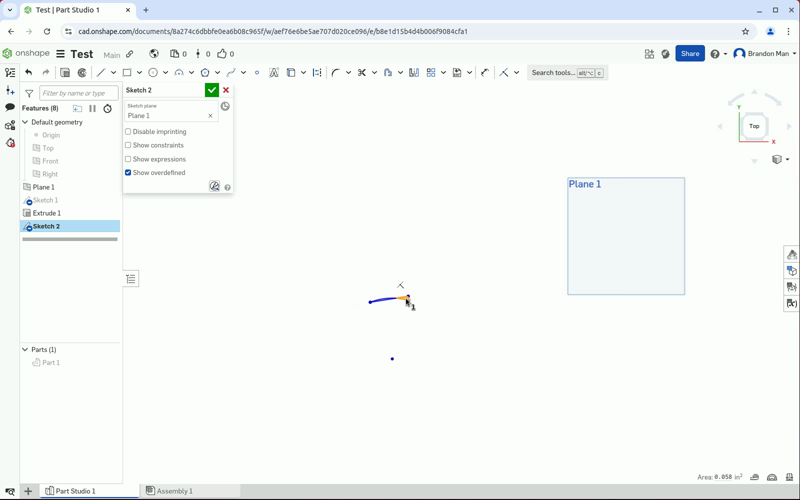
scroll(-6)
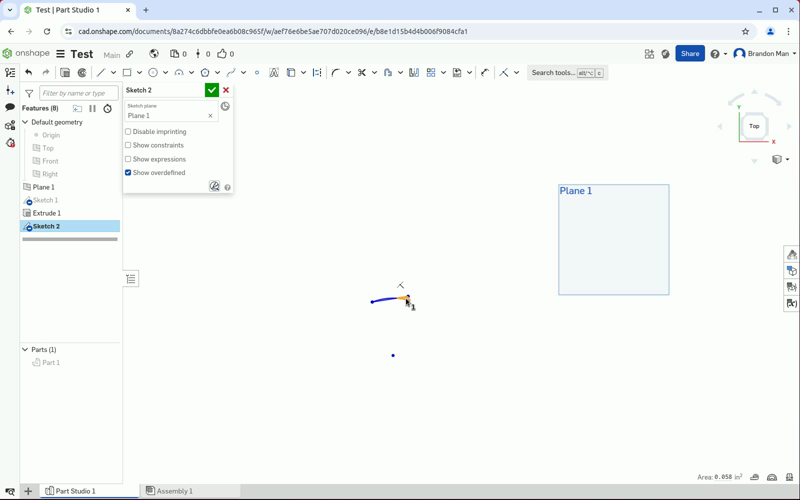
scroll(-6)
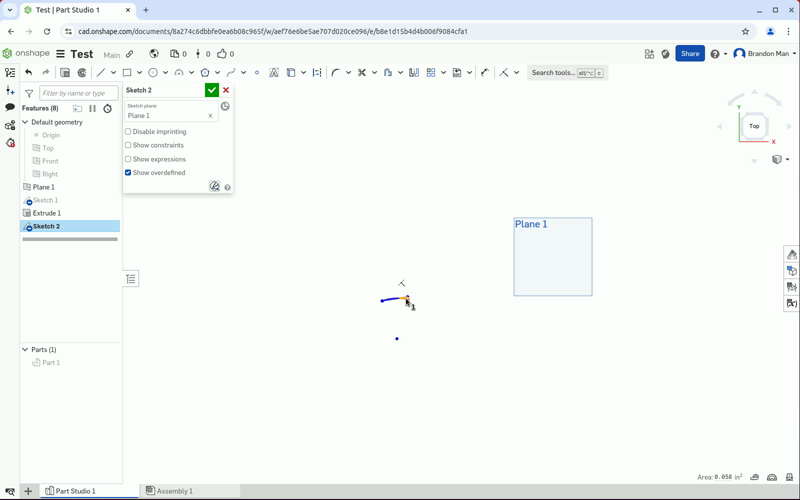
scroll(-6)
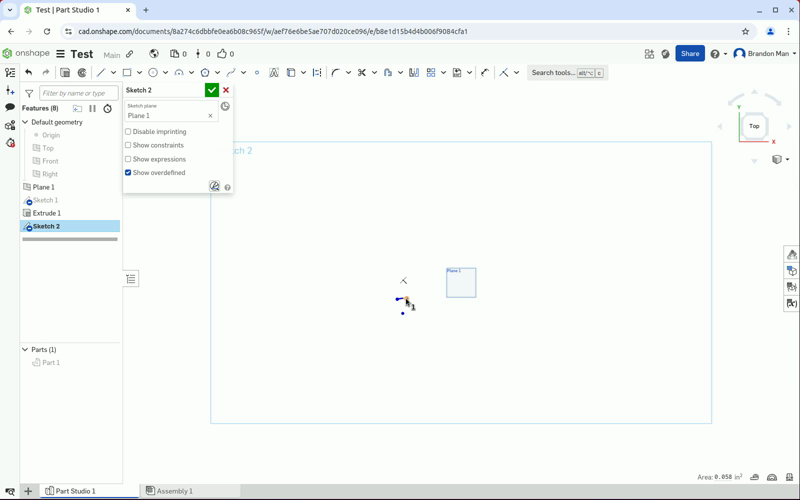
mouse_move(73, 352)
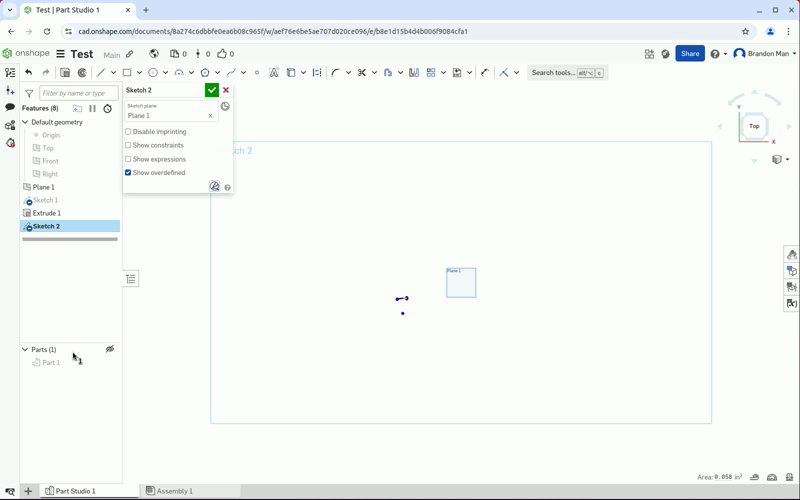
key(shift+y)
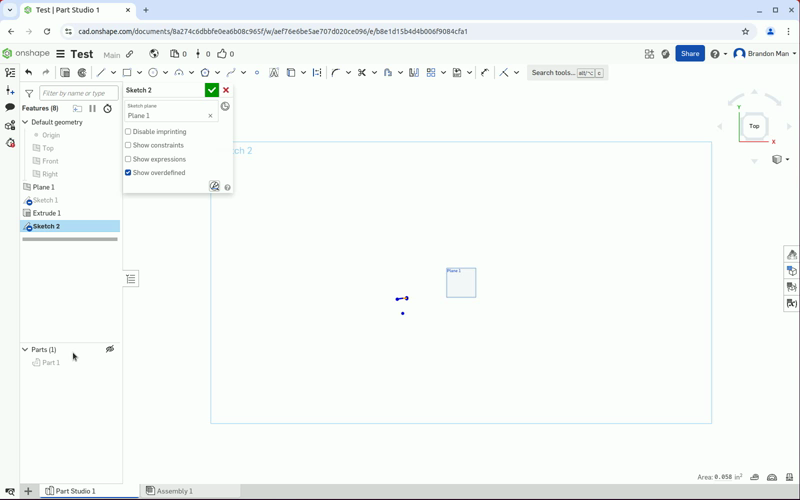
key(shift+e)
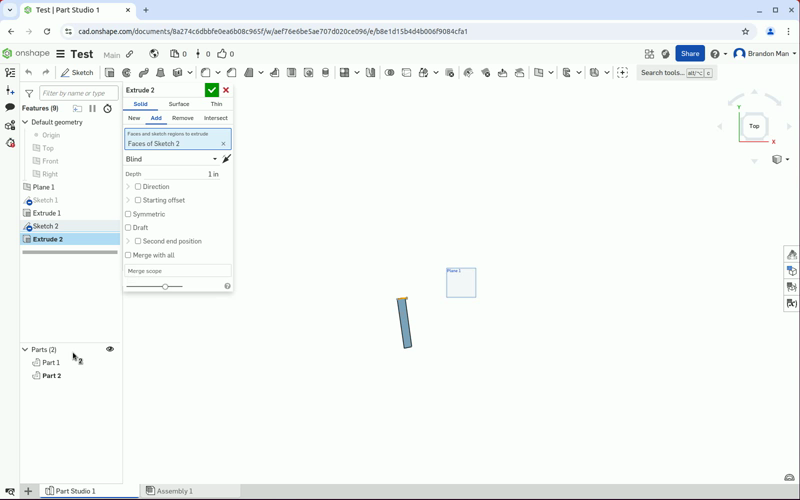
mouse_move(143, 106)
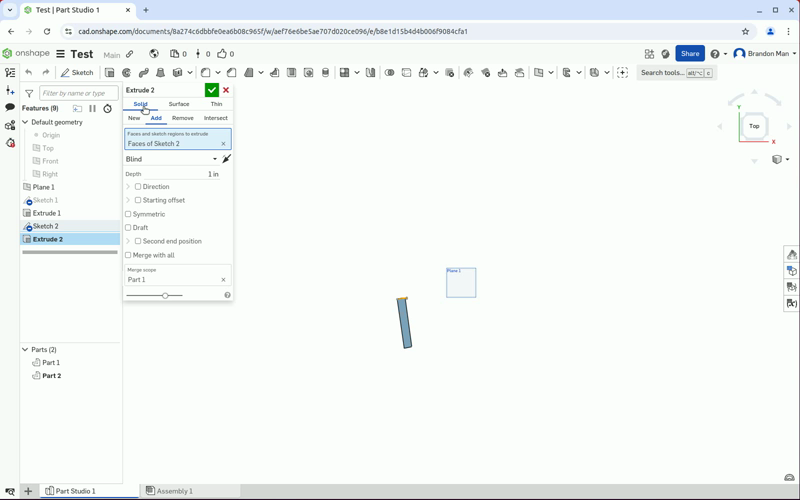
click(143, 106)
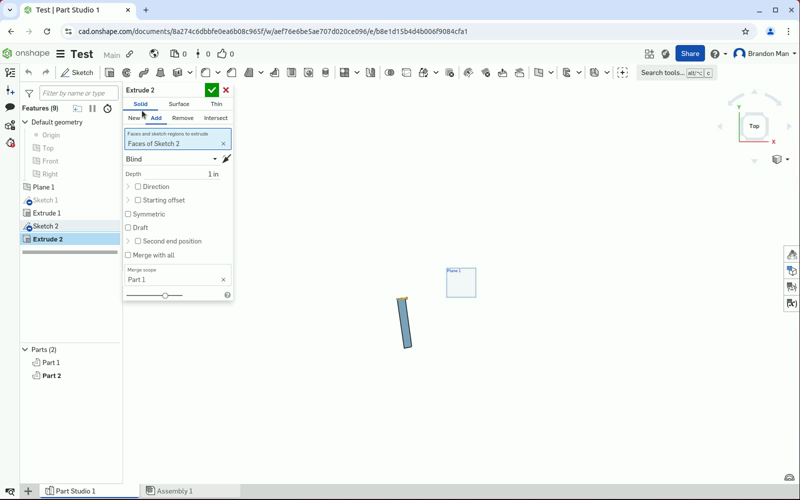
mouse_move(137, 120)
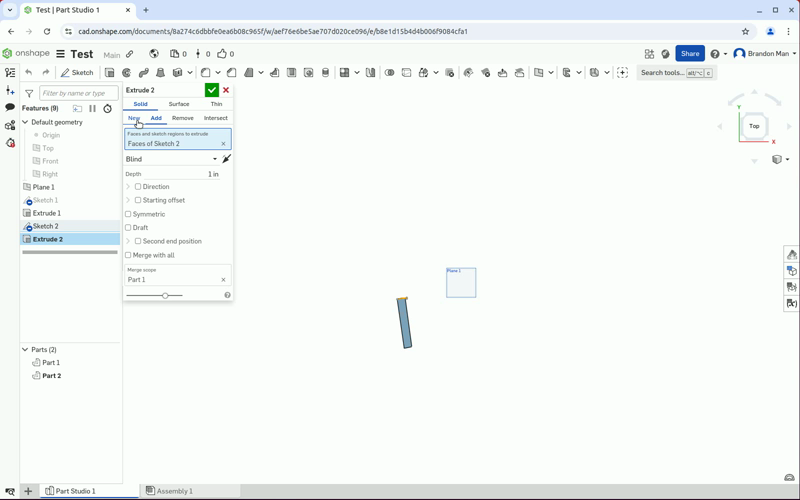
click(137, 120)
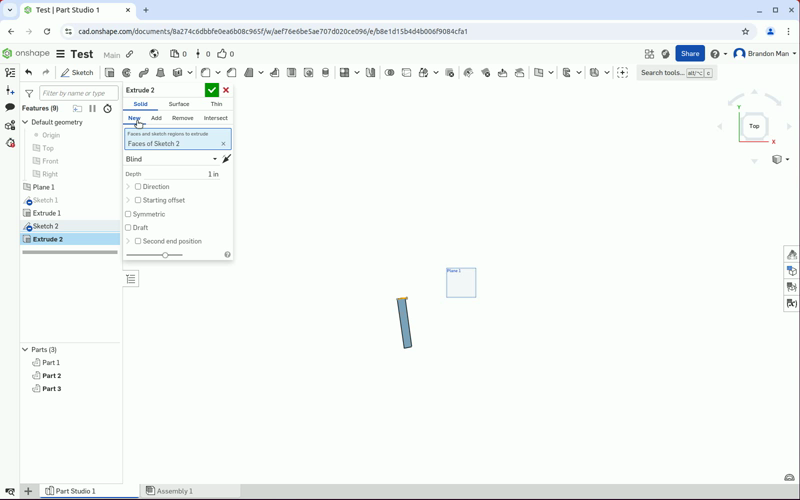
key(tab, 4)
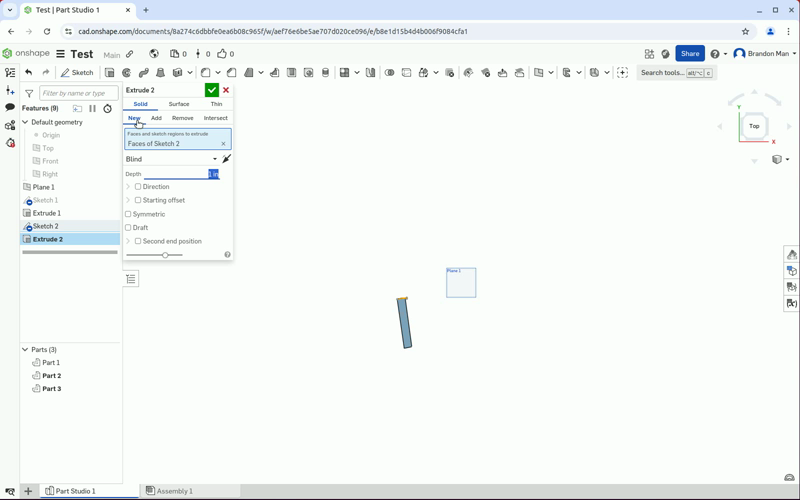
text(22.868)
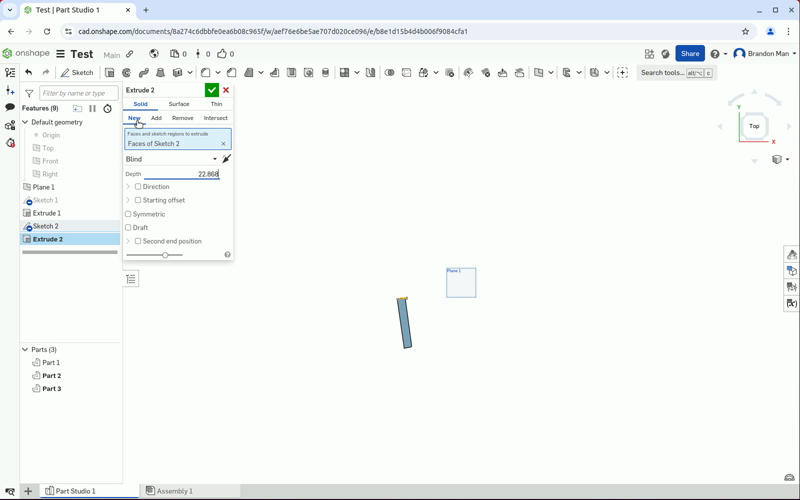
key(enter)
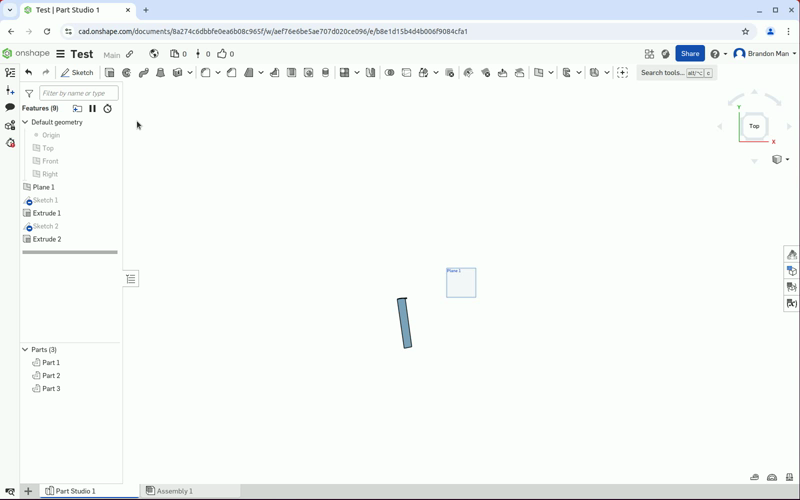
key(shift+h)
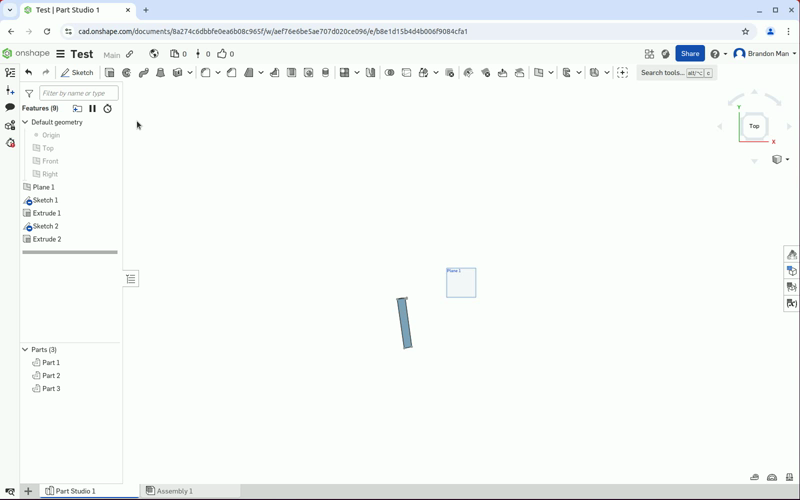
key(shift+h)
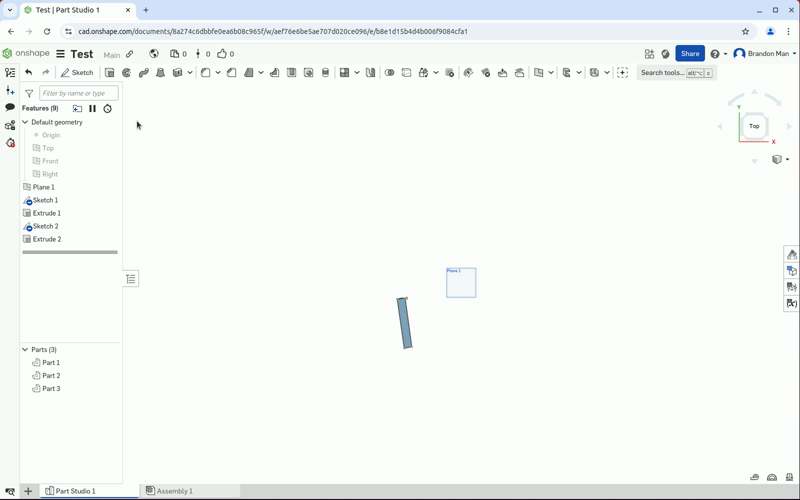
key(shift+7)
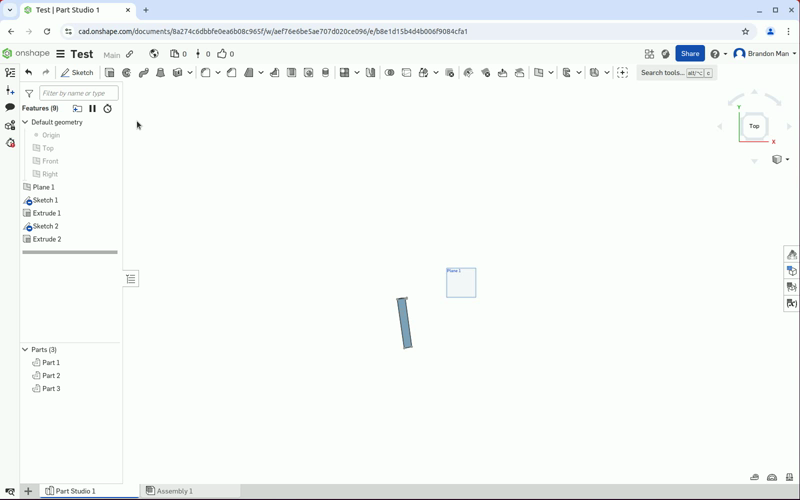
key(up, 3)
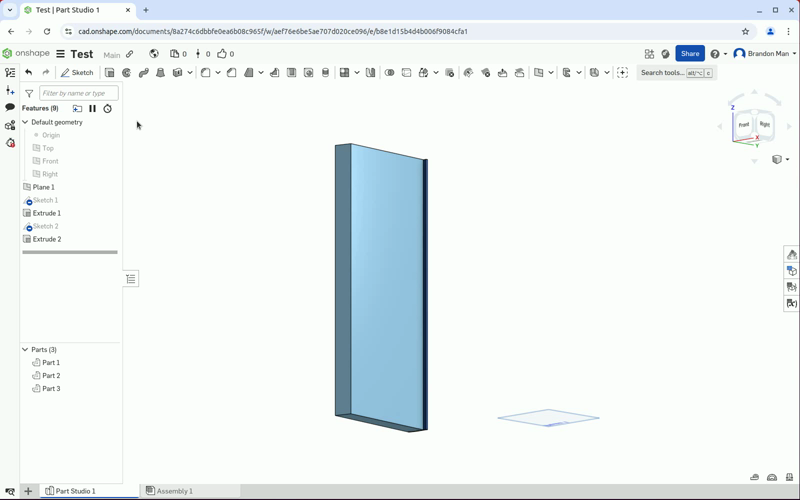
key(left, 3)
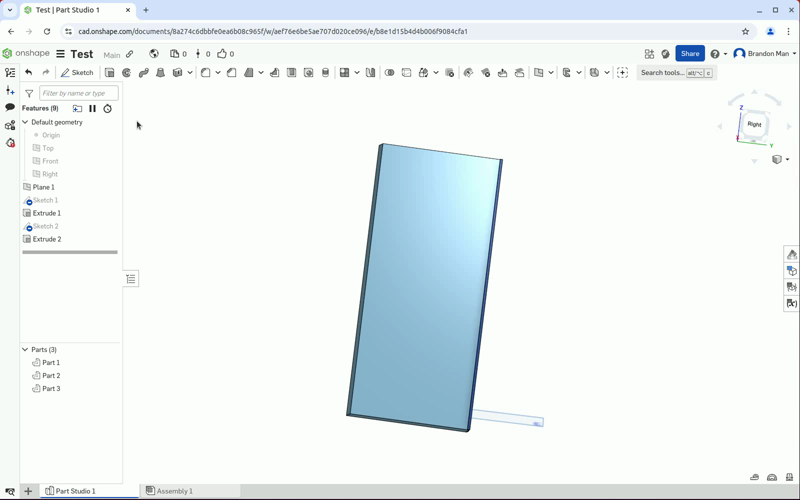
key(right, 3)
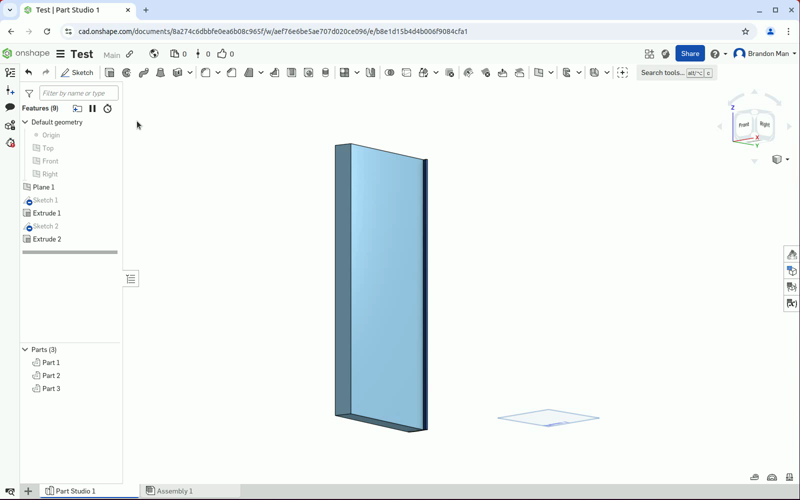
key(down, 3)
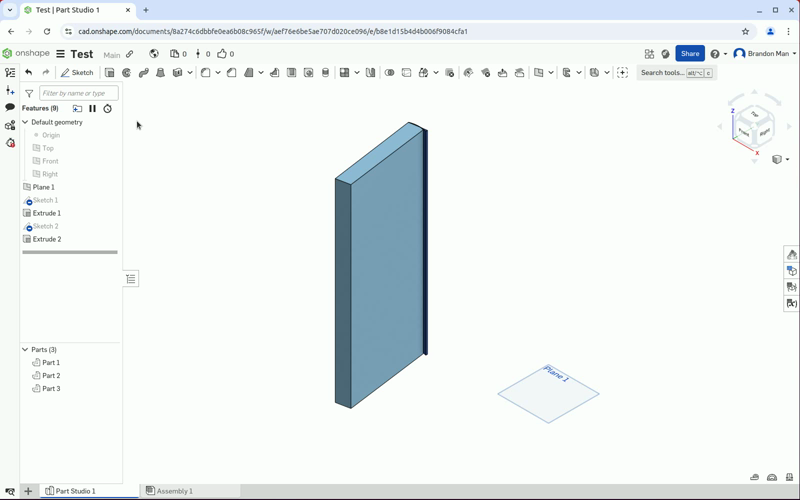
mouse_move(73, 189)
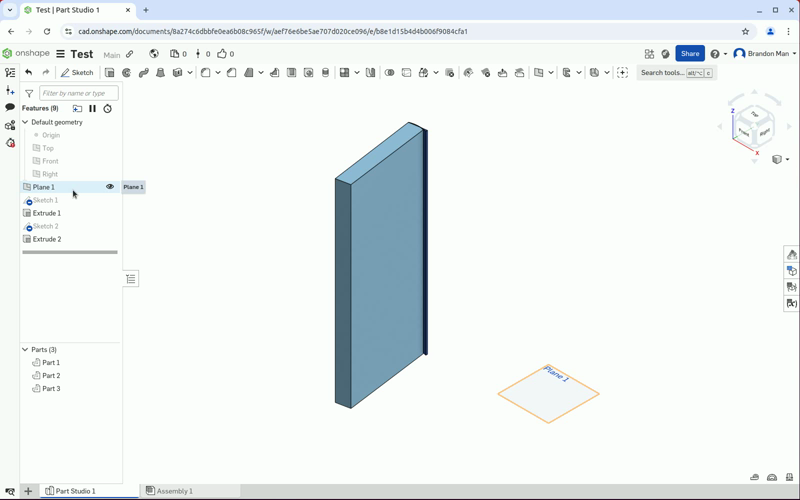
click(73, 189)